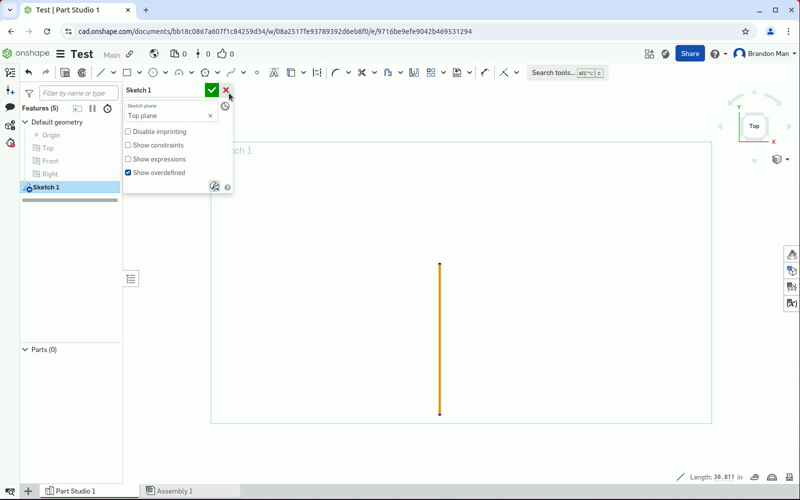
key(shift+h)
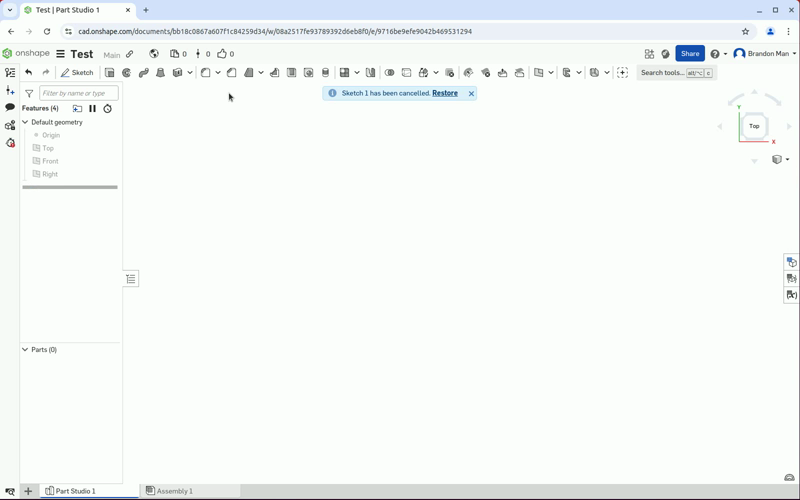
mouse_move(73, 352)
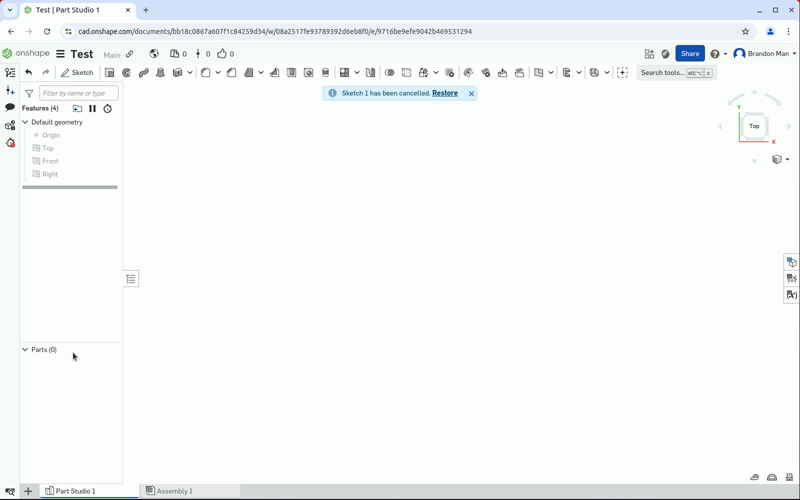
key(y)
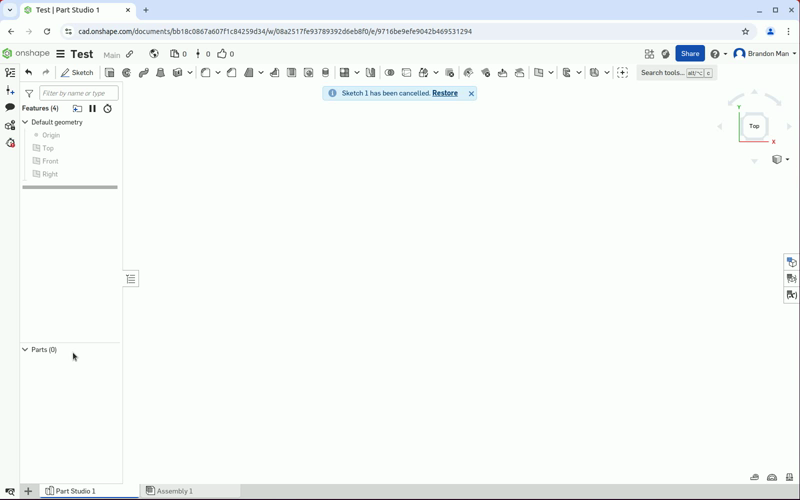
key(shift+p)
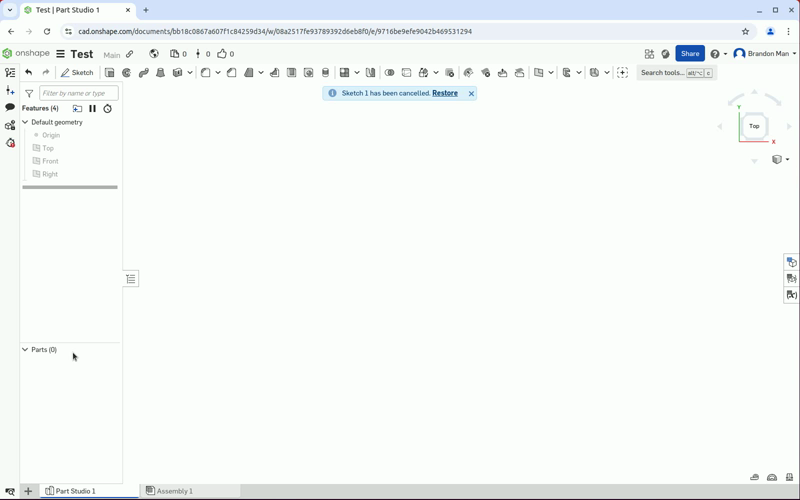
key(space)
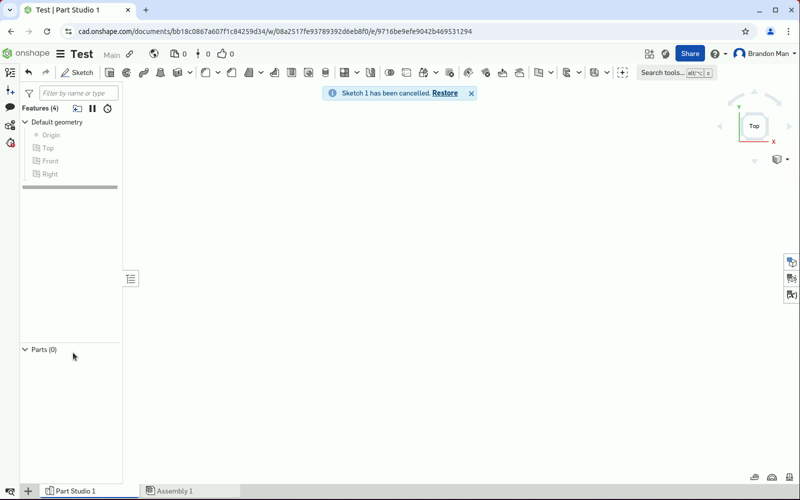
key_down(shift)
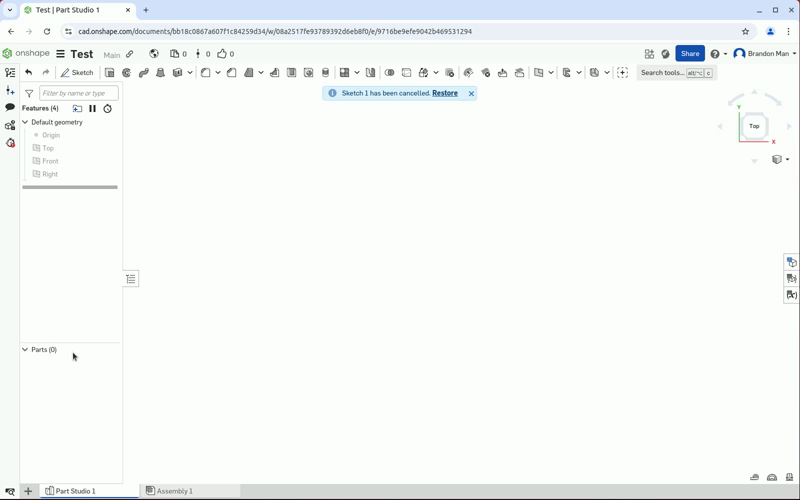
key(up)
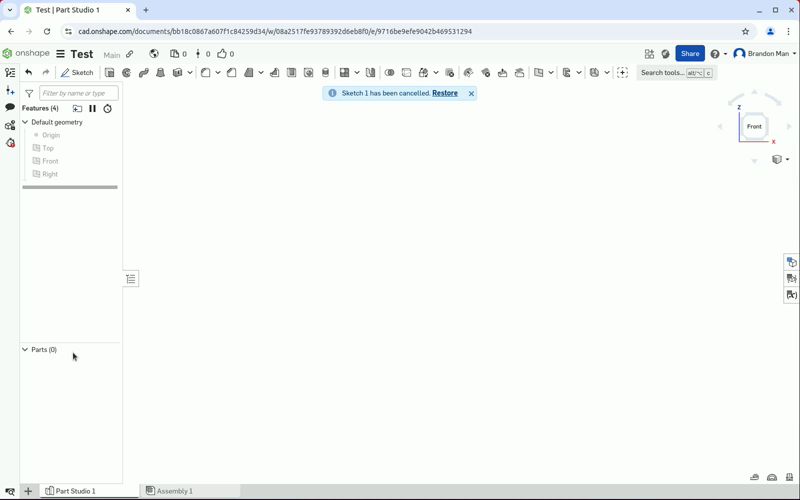
key_up(shift)
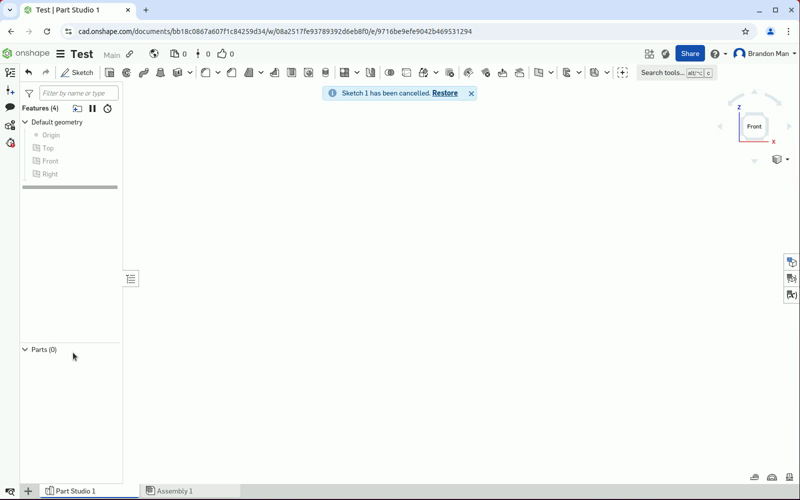
mouse_move(73, 352)
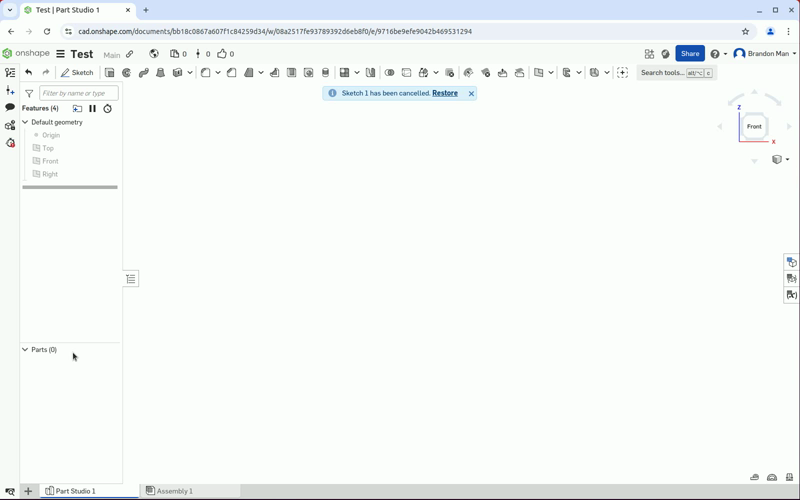
key(shift+y)
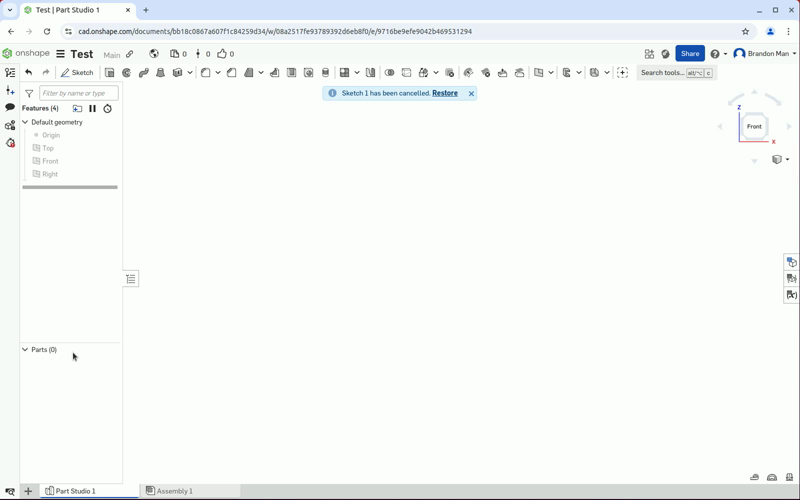
key(shift+s)
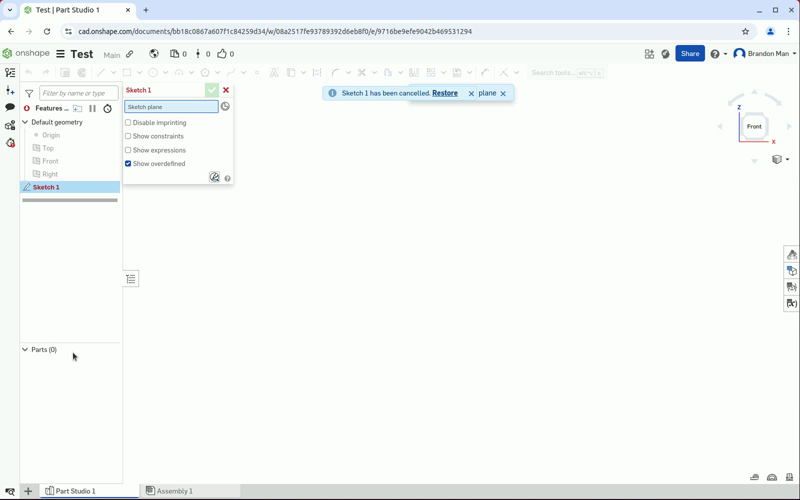
mouse_move(73, 163)
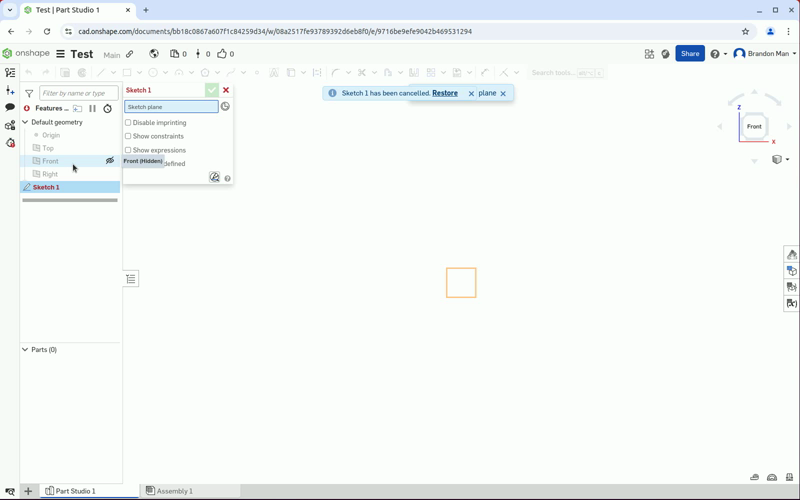
click(73, 163)
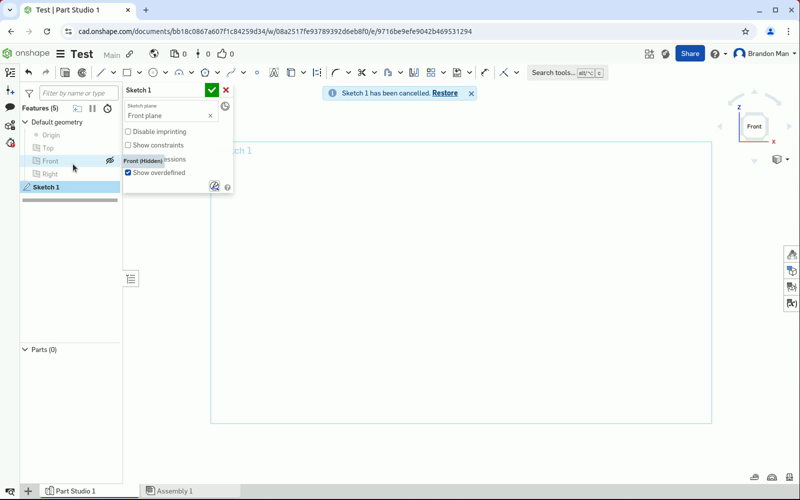
mouse_move(73, 352)
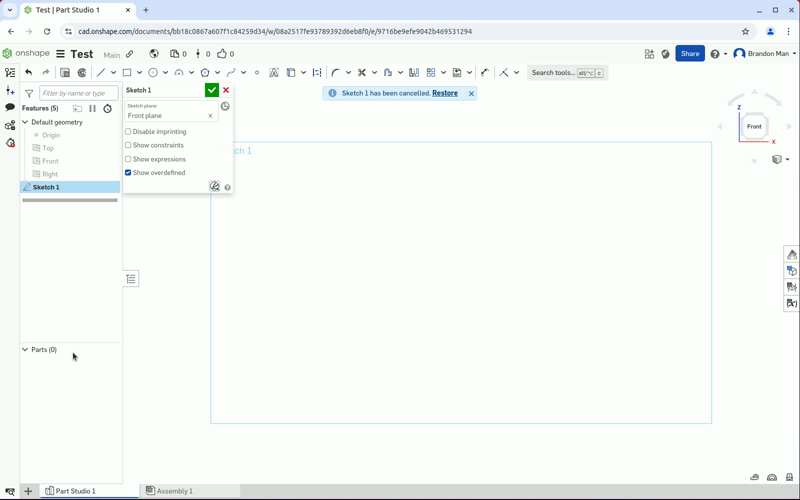
key(y)
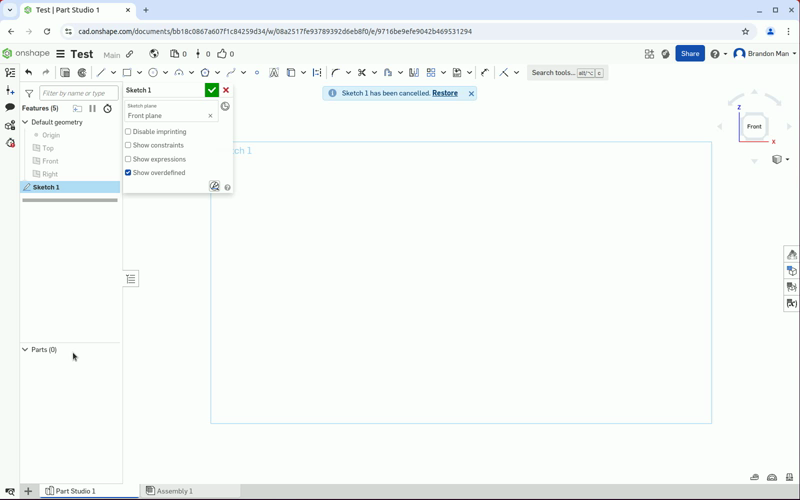
key(l)
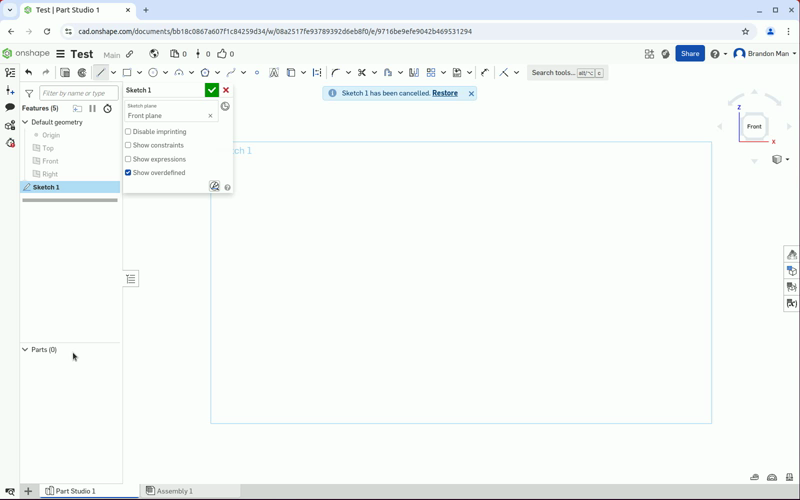
key_down(shift)
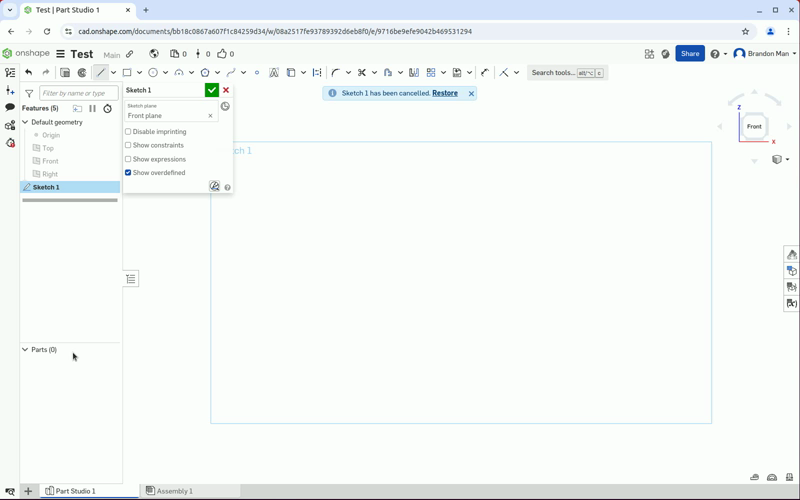
mouse_move(438, 305)
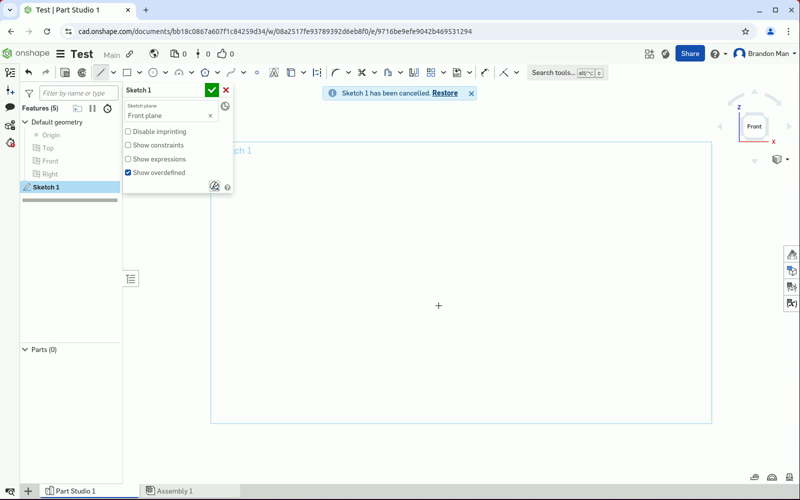
click(438, 305)
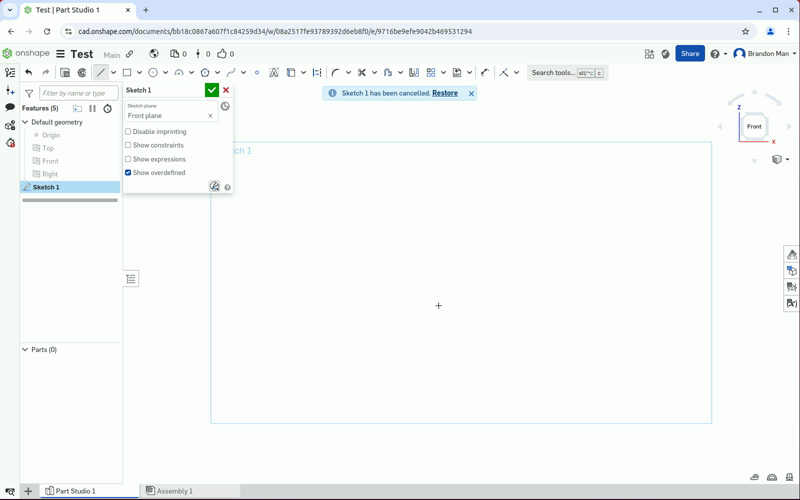
key_up(shift)
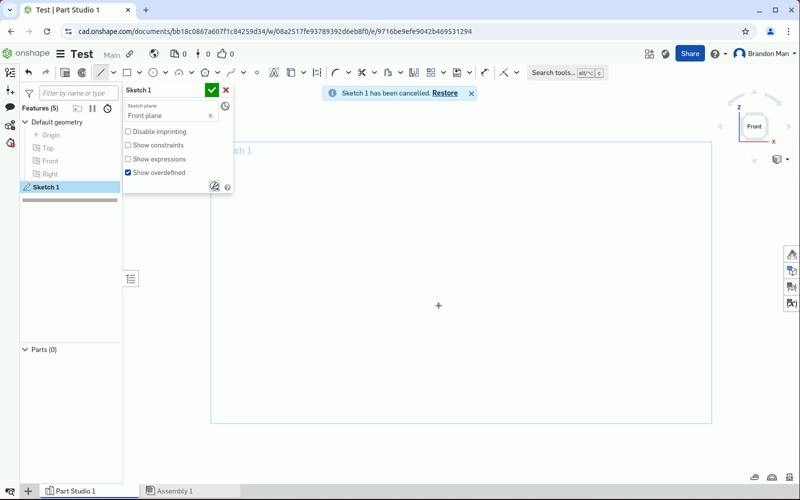
key_down(shift)
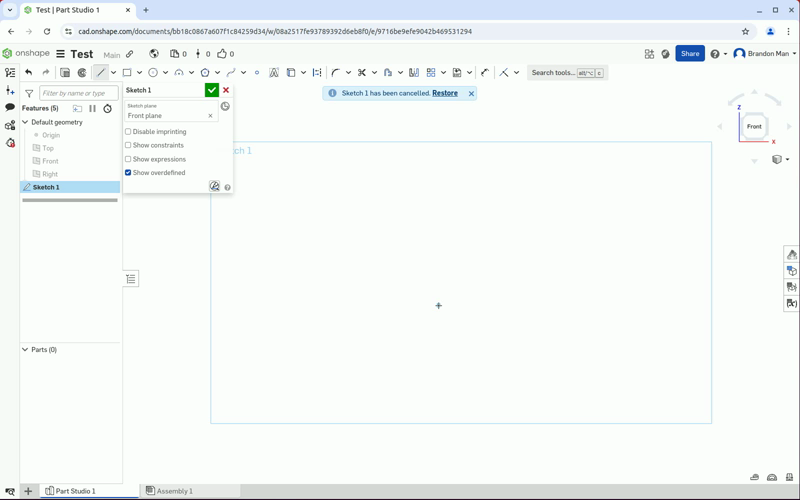
mouse_move(468, 305)
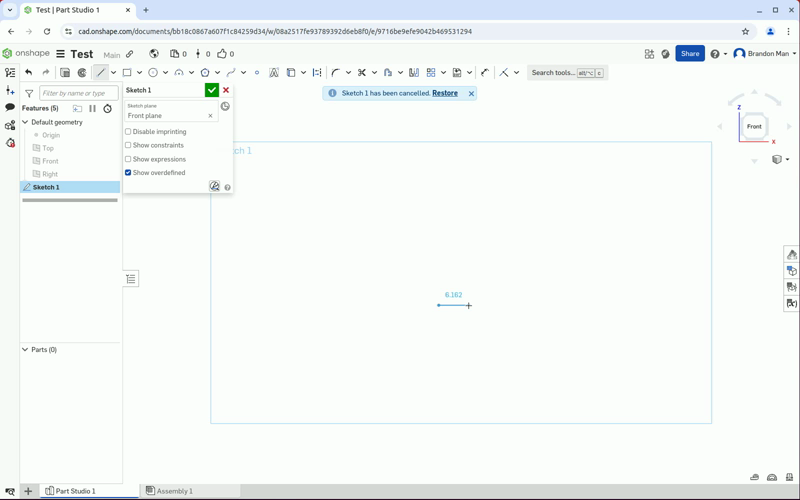
mouse_move(483, 305)
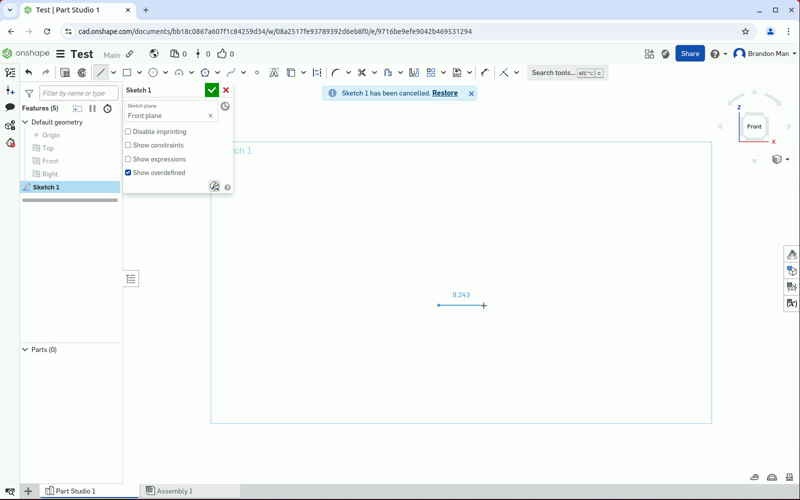
click(483, 305)
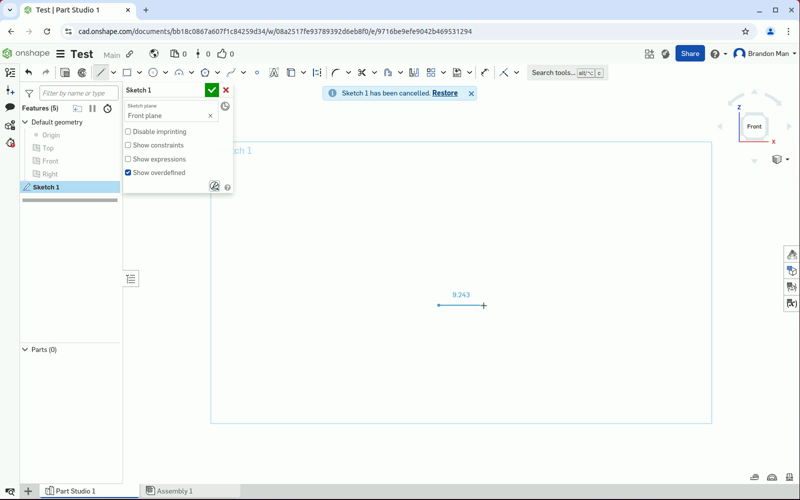
key_up(shift)
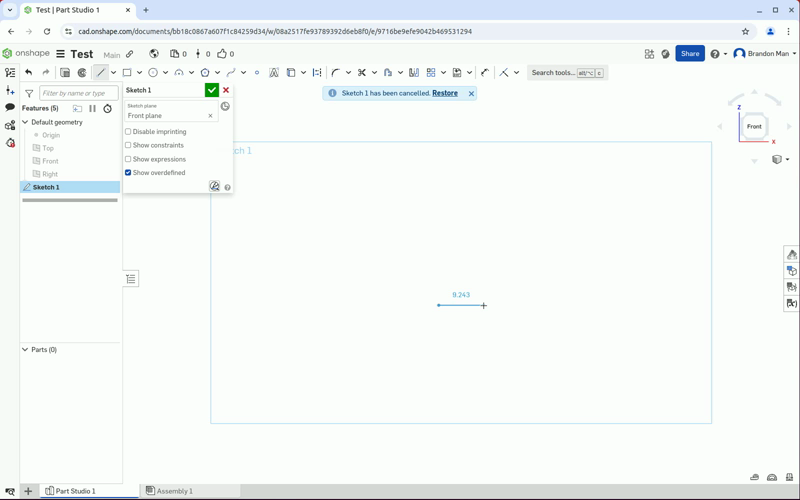
key_down(shift)
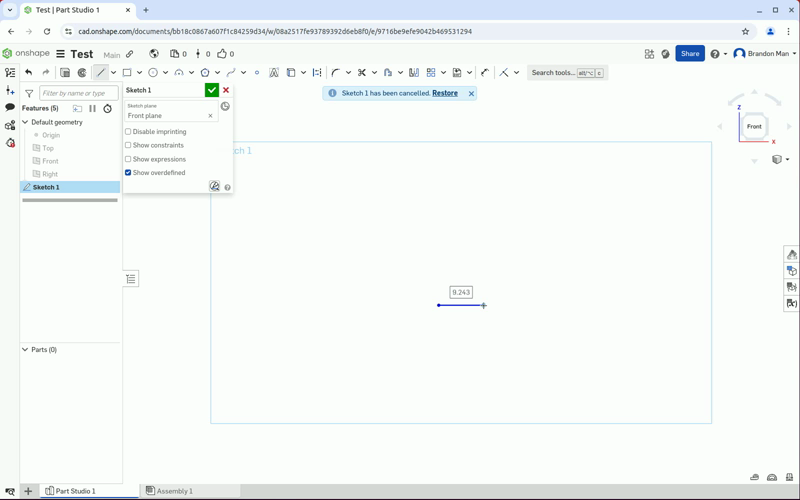
mouse_move(513, 305)
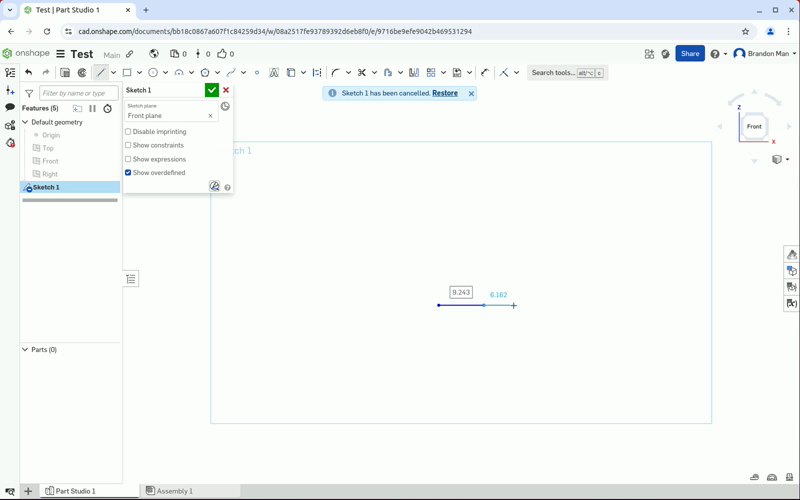
mouse_move(483, 259)
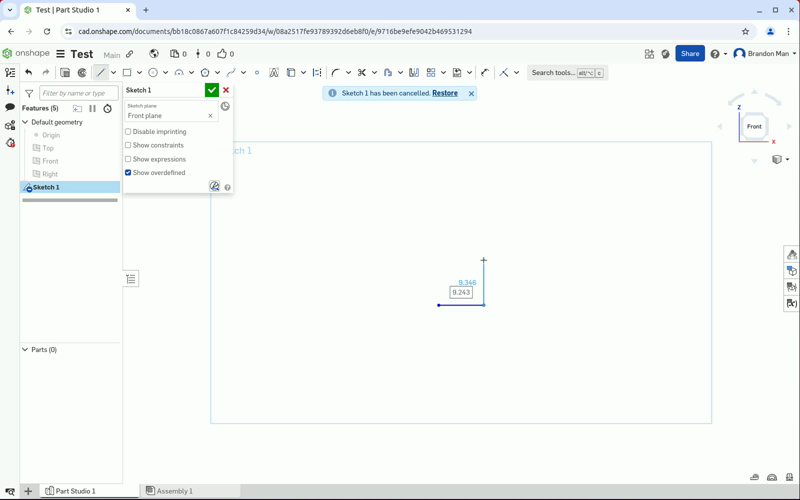
click(483, 259)
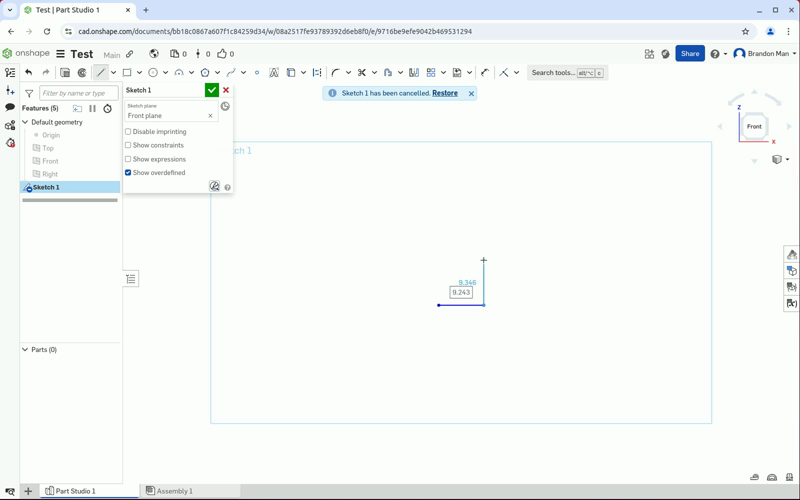
key_up(shift)
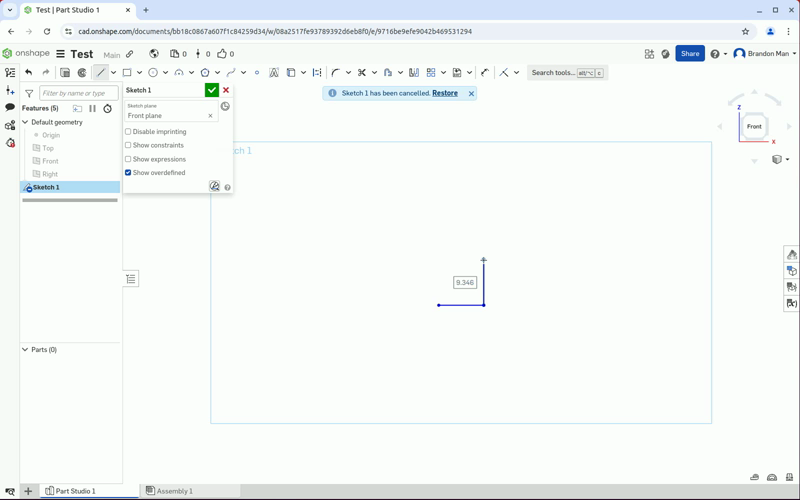
key_down(shift)
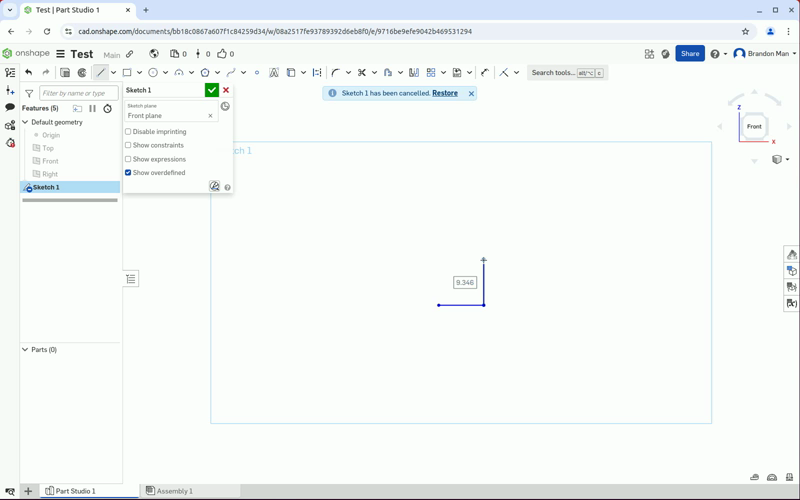
mouse_move(513, 259)
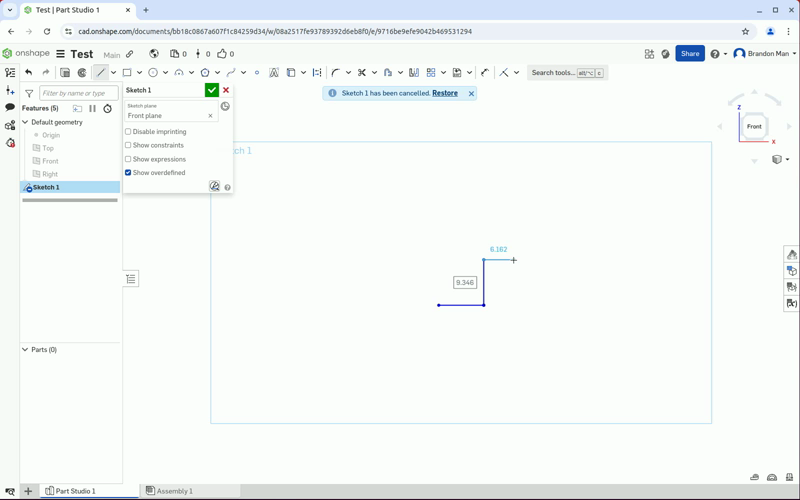
mouse_move(438, 259)
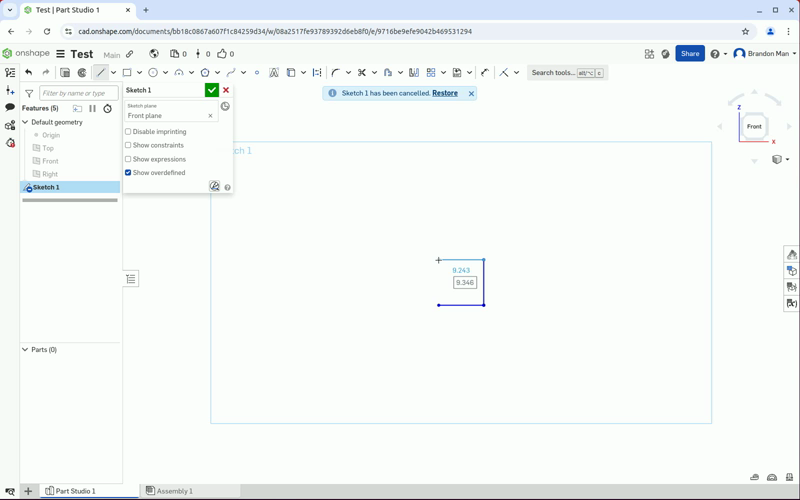
click(438, 259)
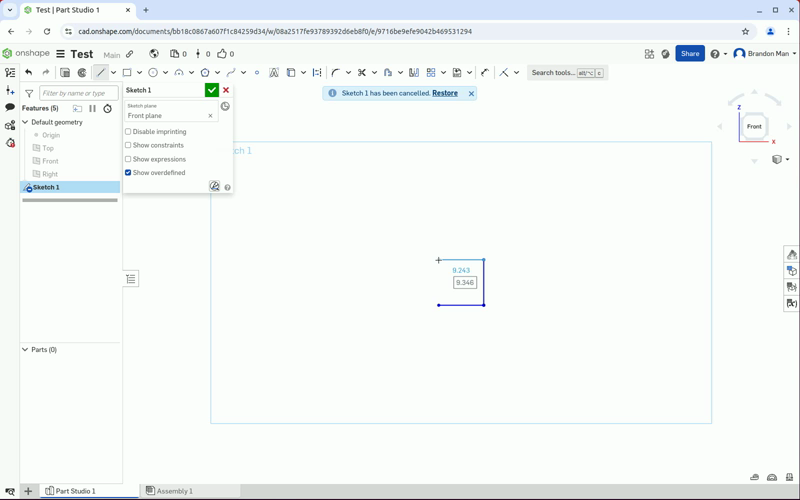
key_up(shift)
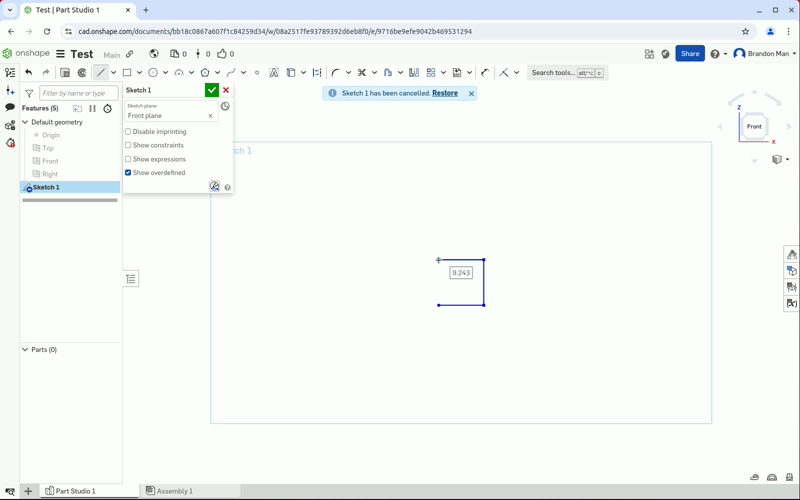
mouse_move(468, 259)
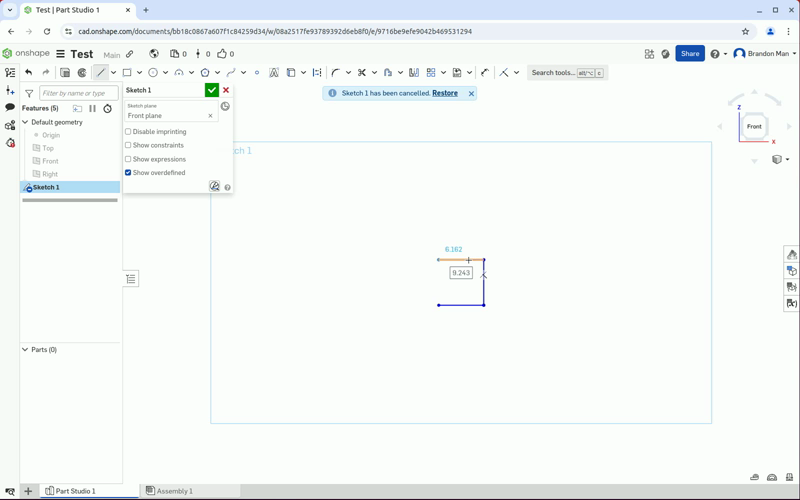
key_down(shift)
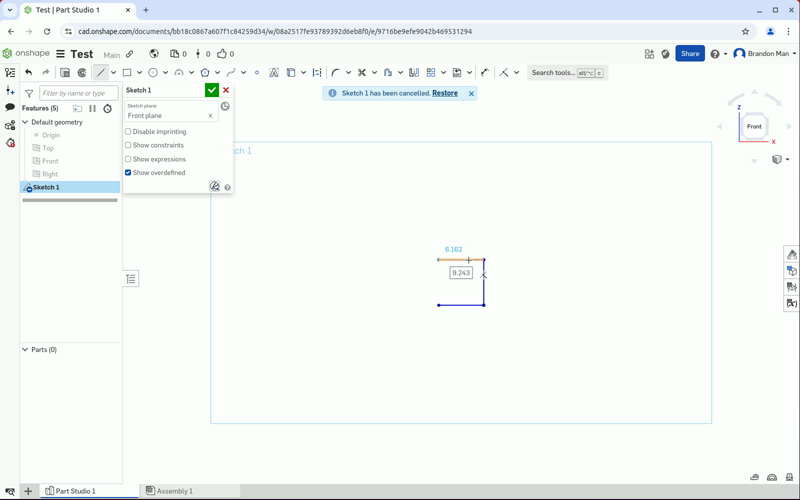
mouse_move(438, 305)
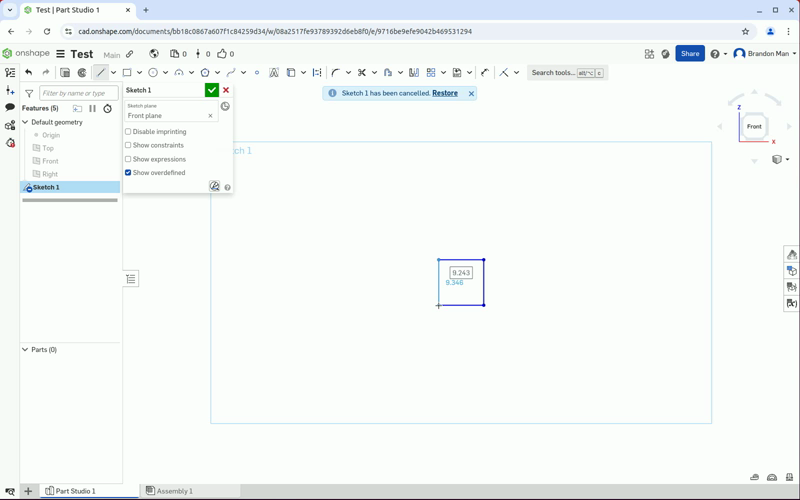
key_up(shift)
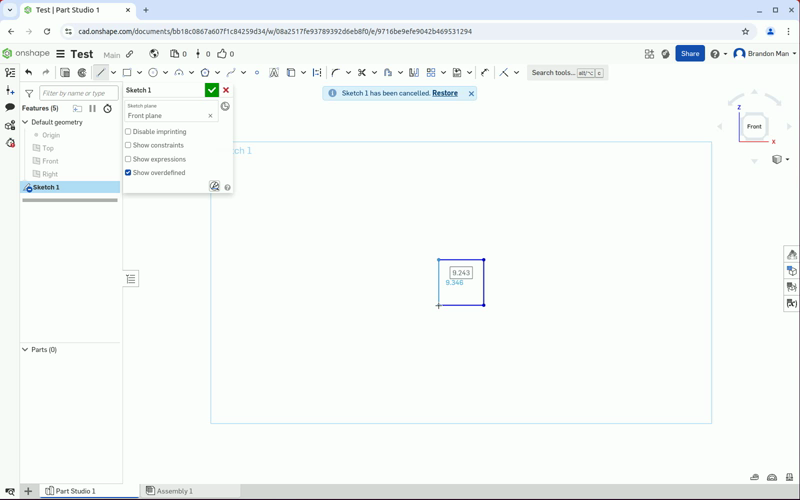
click(438, 305)
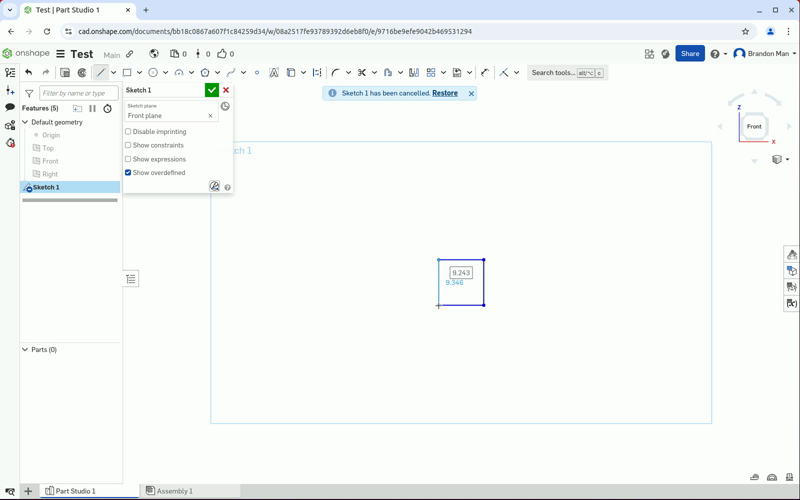
key(esc)
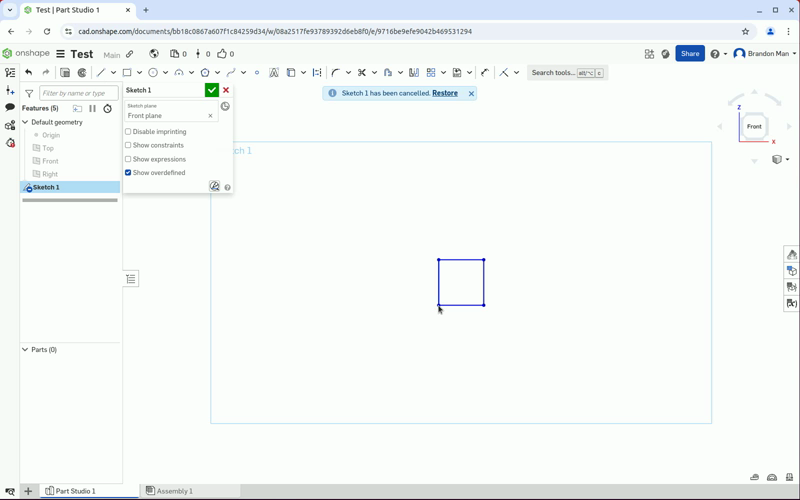
mouse_move(450, 283)
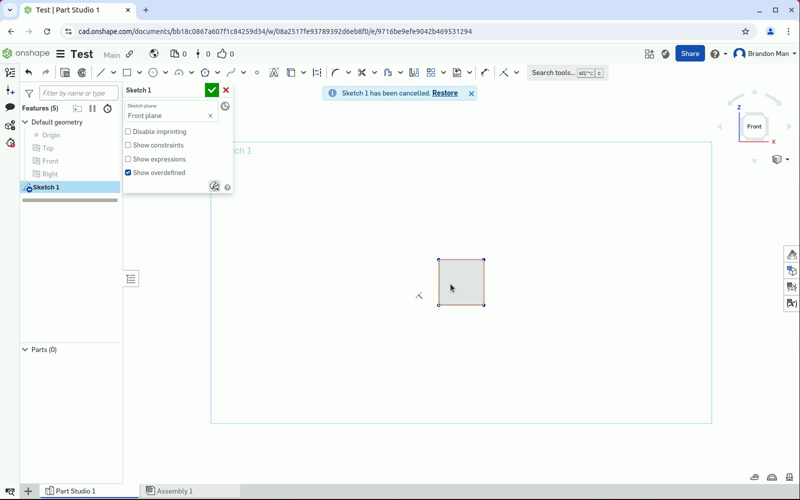
click(450, 283)
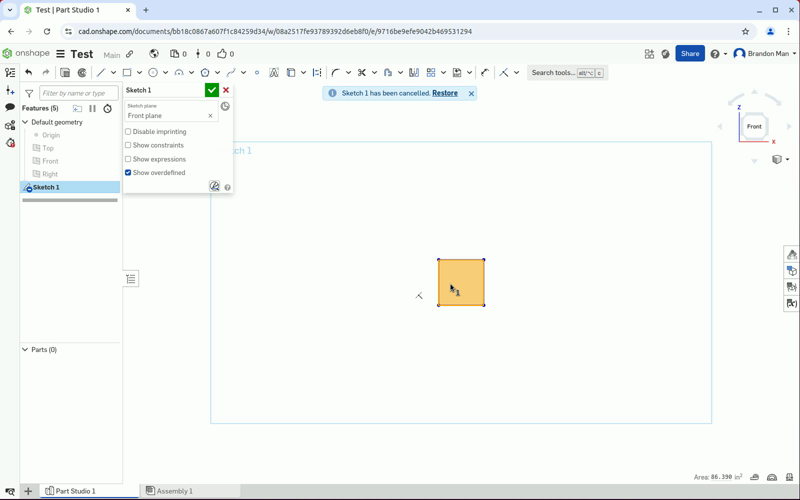
mouse_move(73, 352)
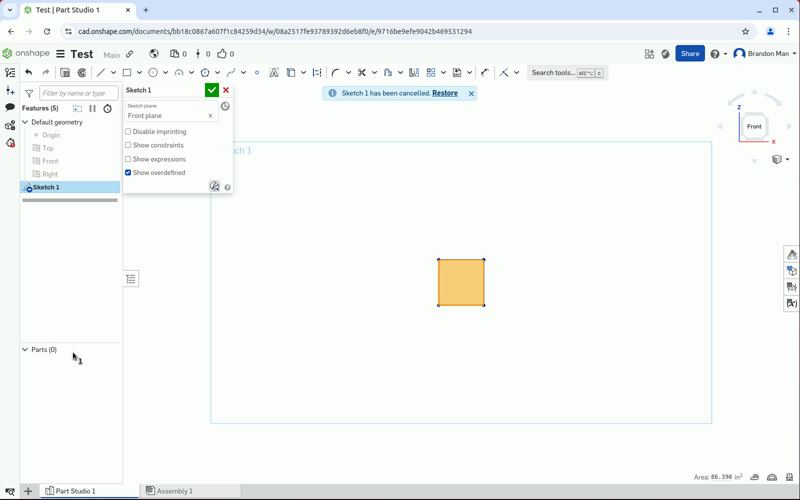
key(shift+y)
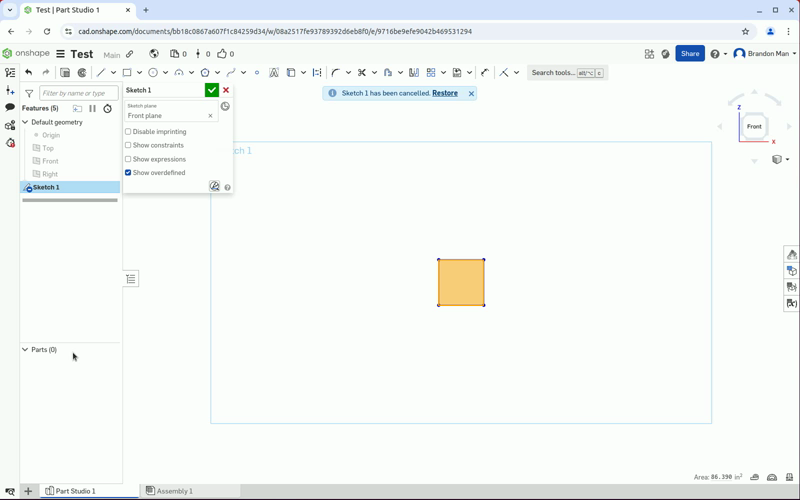
key(shift+e)
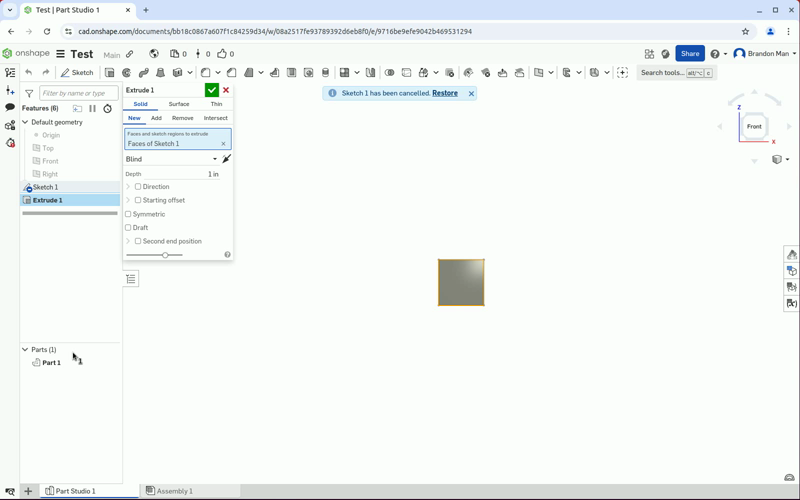
mouse_move(143, 106)
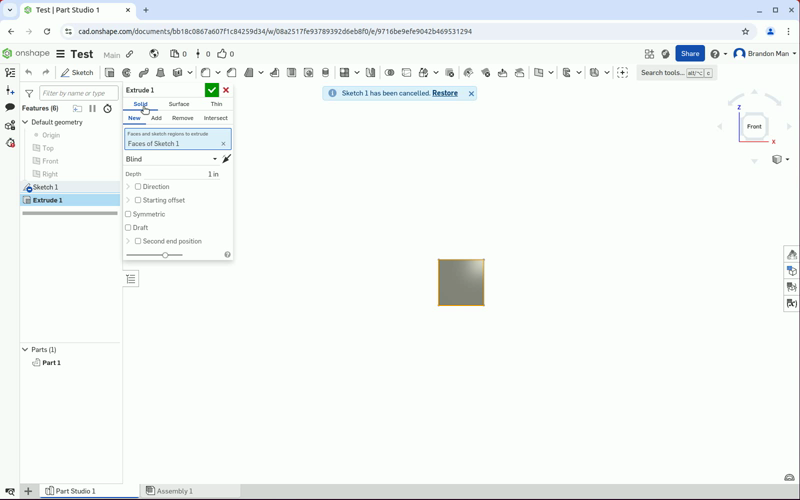
click(143, 106)
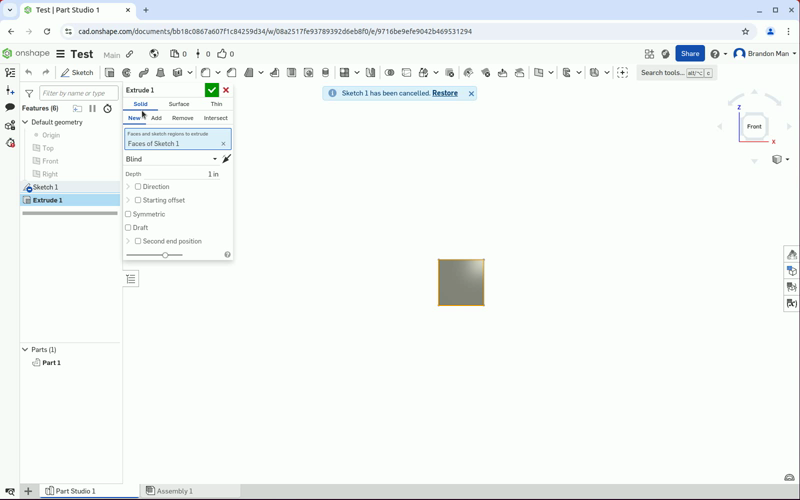
mouse_move(137, 120)
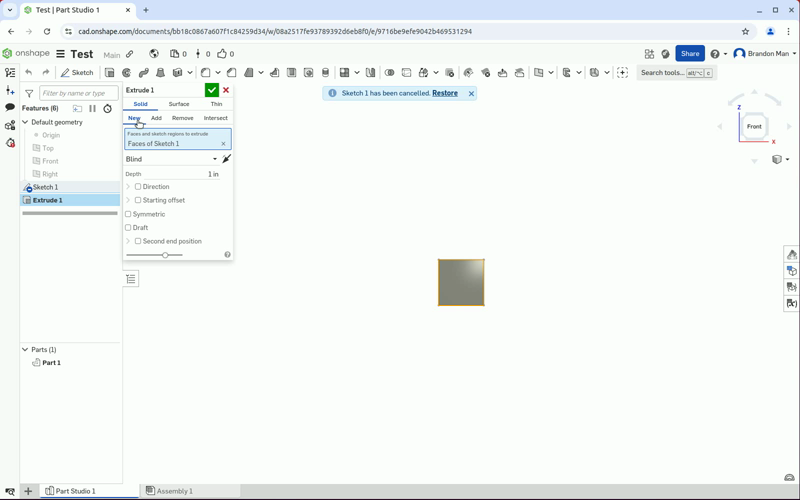
click(137, 120)
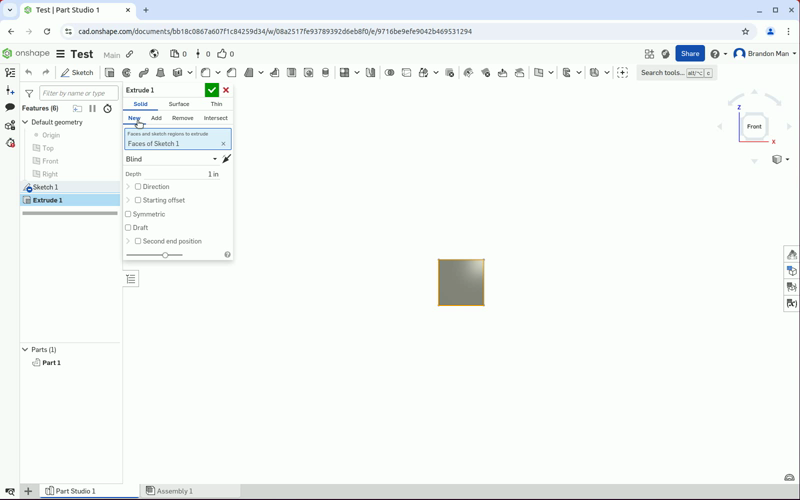
key(tab, 4)
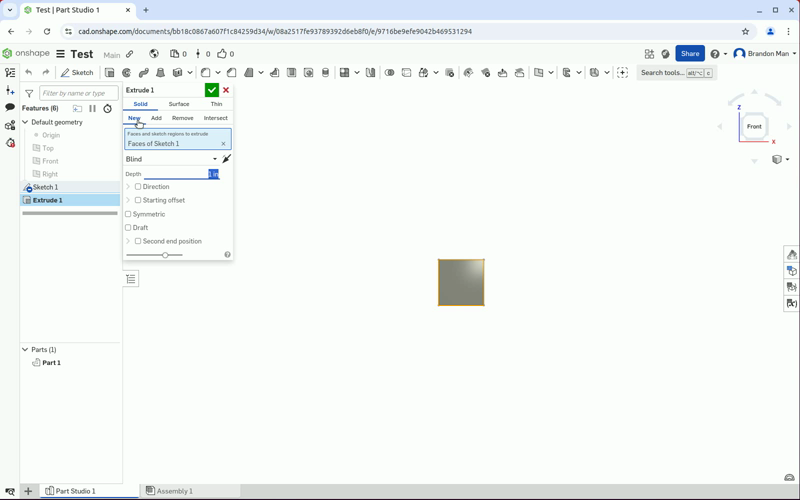
text(-23.108)
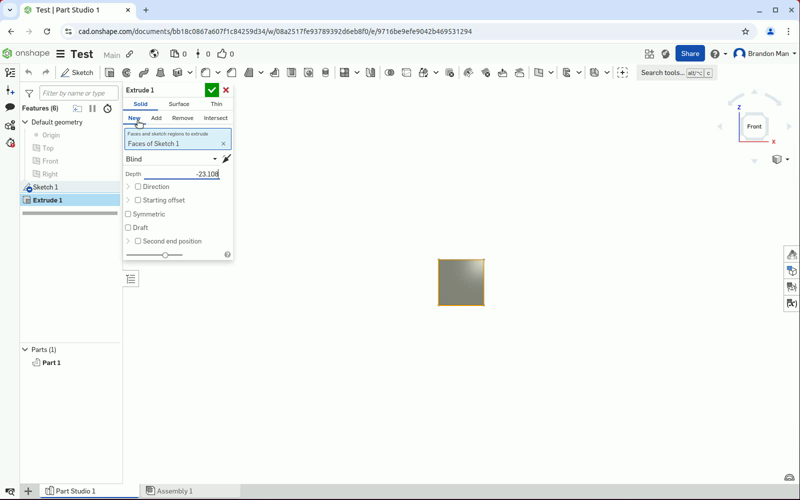
key(enter)
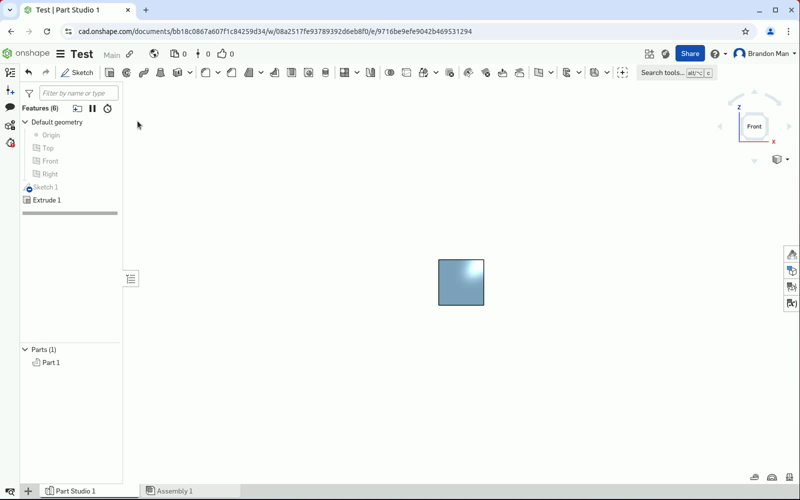
key(shift+h)
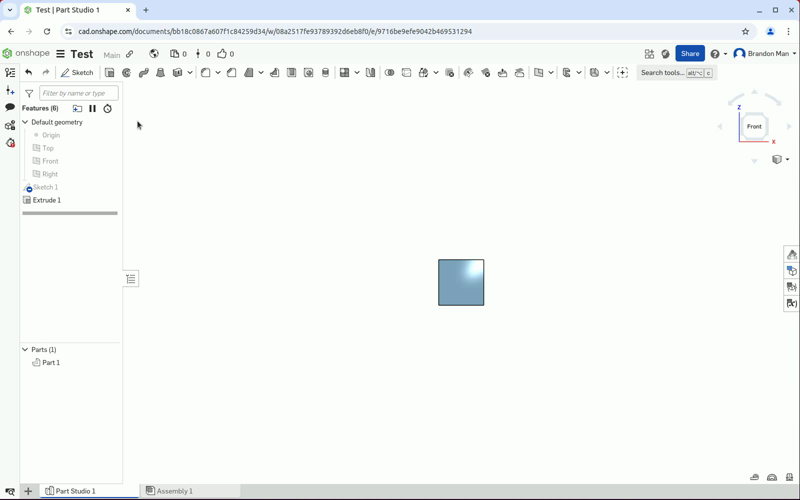
key(shift+h)
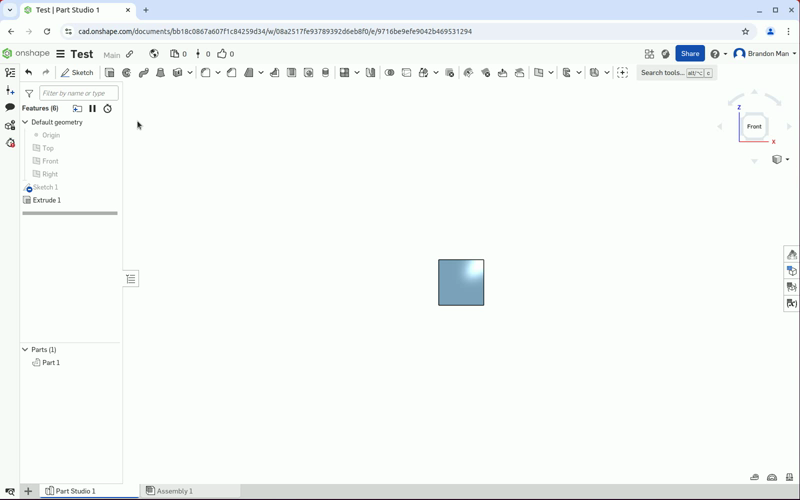
mouse_move(73, 189)
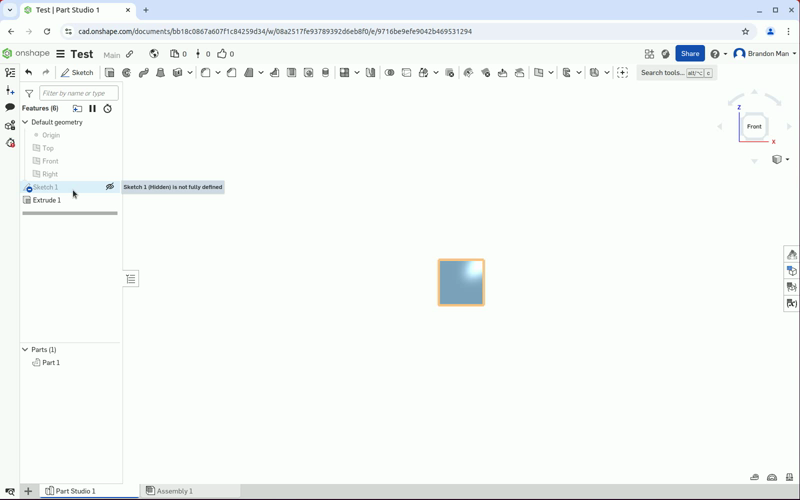
click(73, 189)
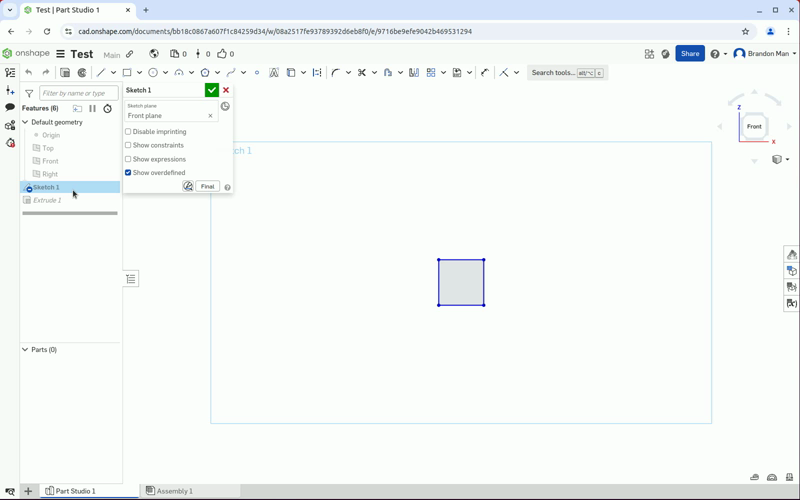
mouse_move(229, 92)
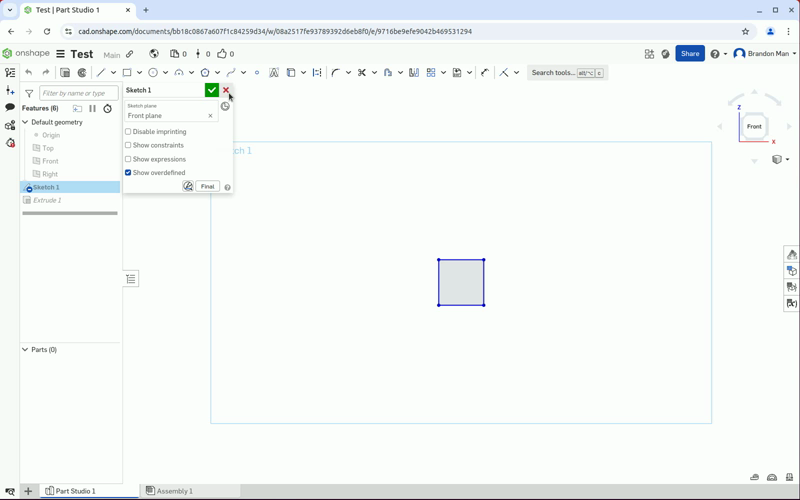
click(229, 92)
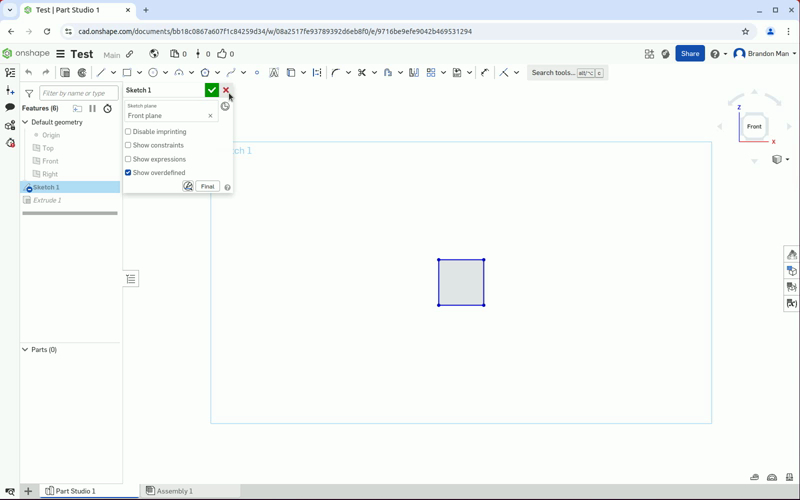
key(shift+s)
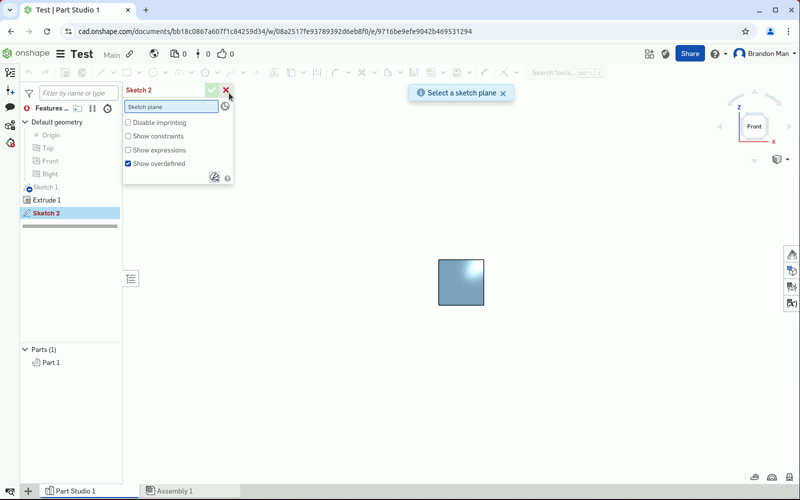
mouse_move(73, 163)
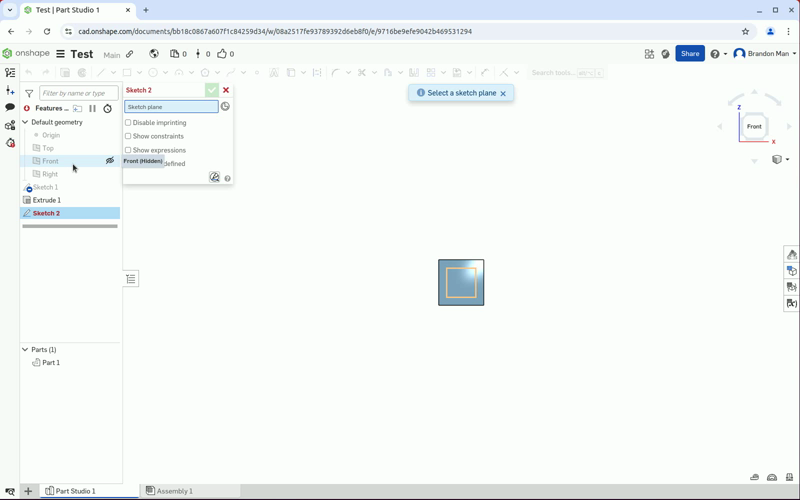
click(73, 163)
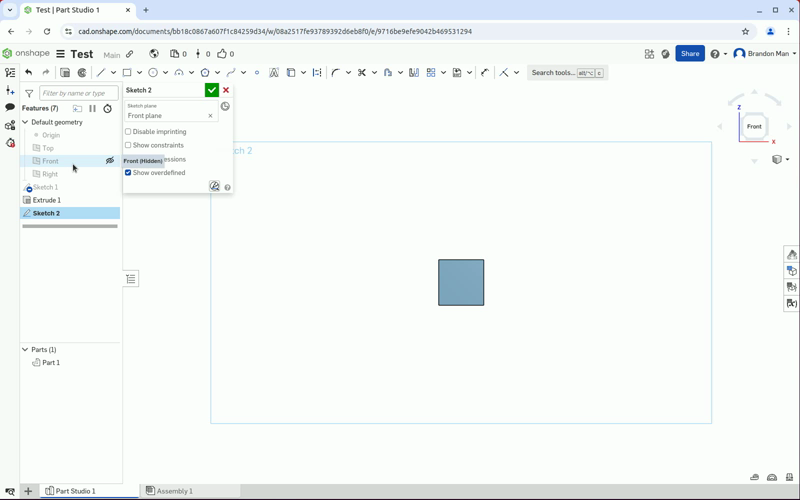
mouse_move(73, 352)
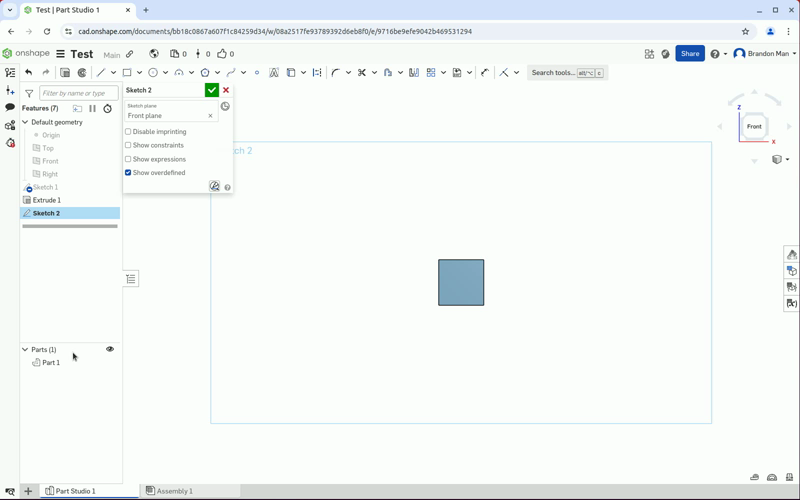
key(y)
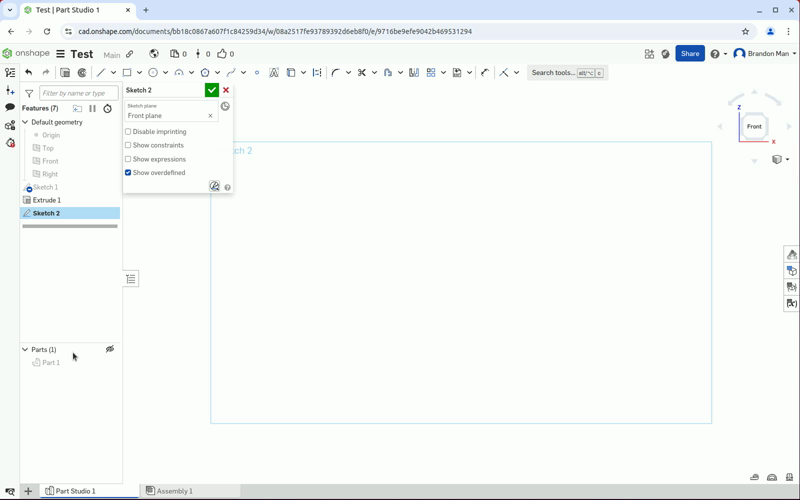
key(c)
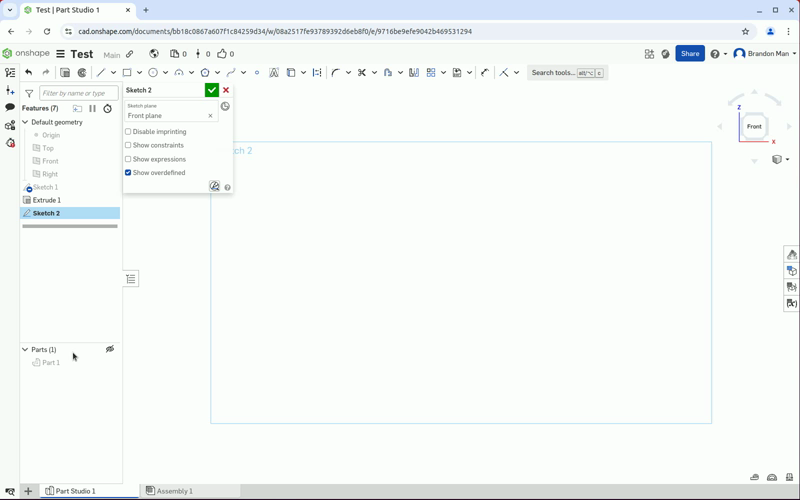
key_down(shift)
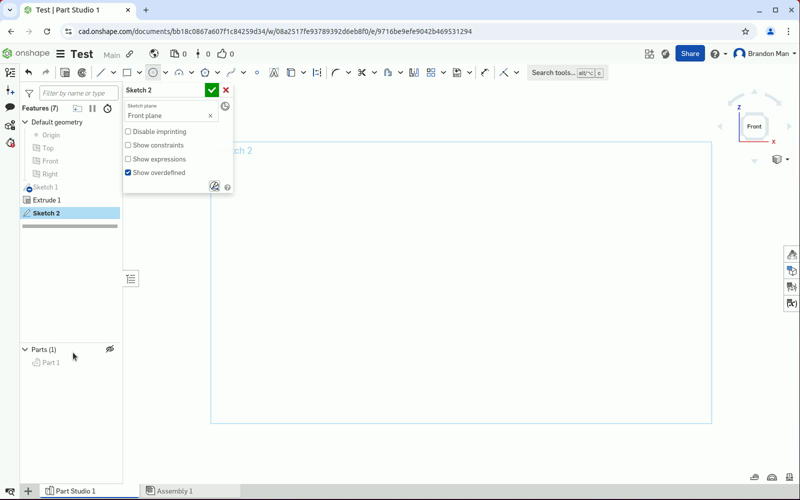
mouse_move(460, 282)
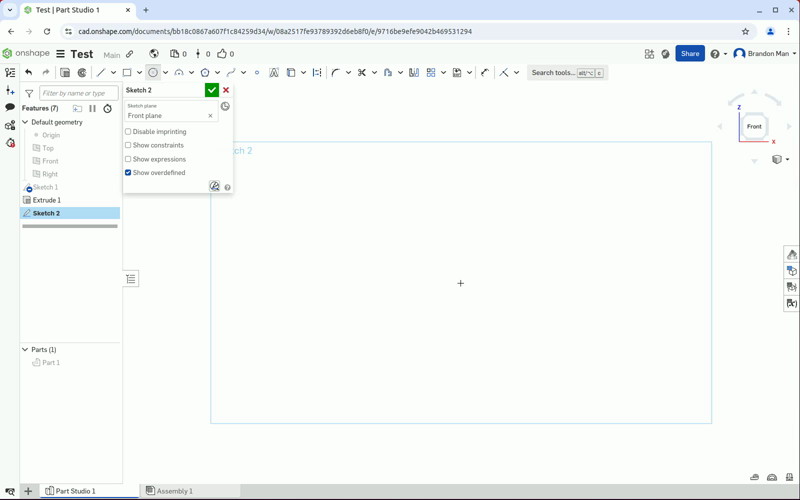
click(460, 282)
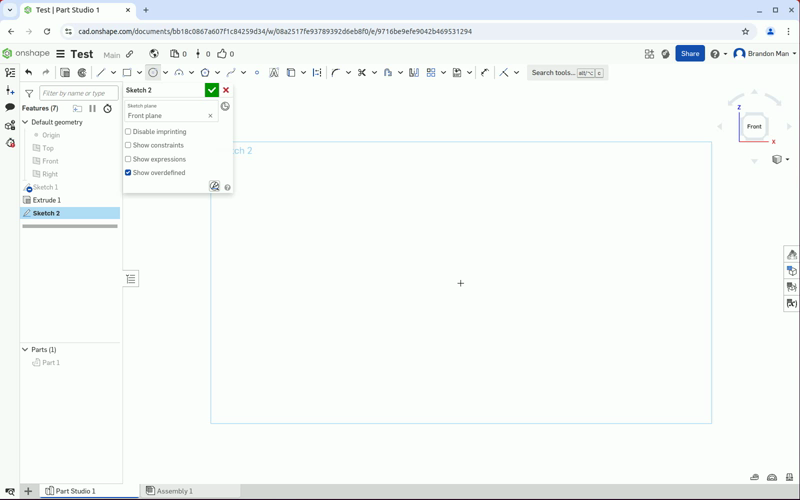
key_up(shift)
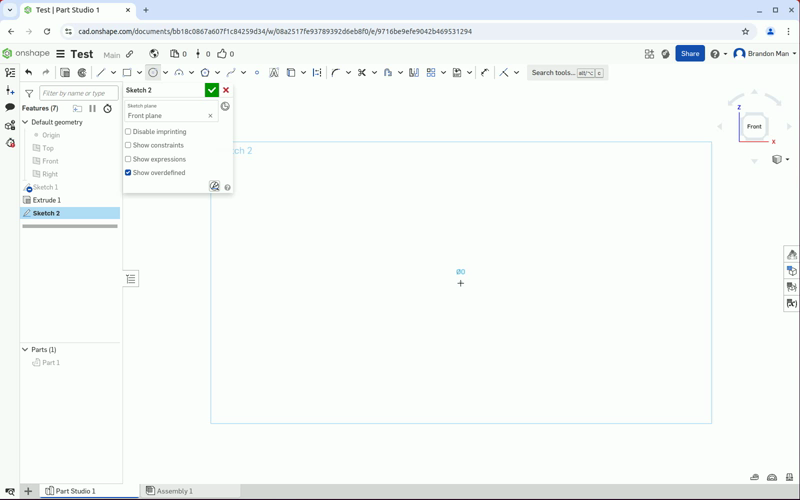
mouse_move(472, 282)
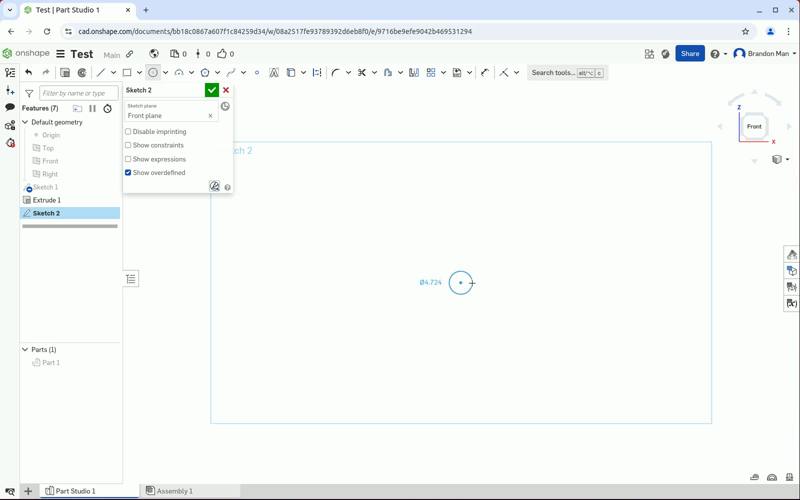
click(472, 282)
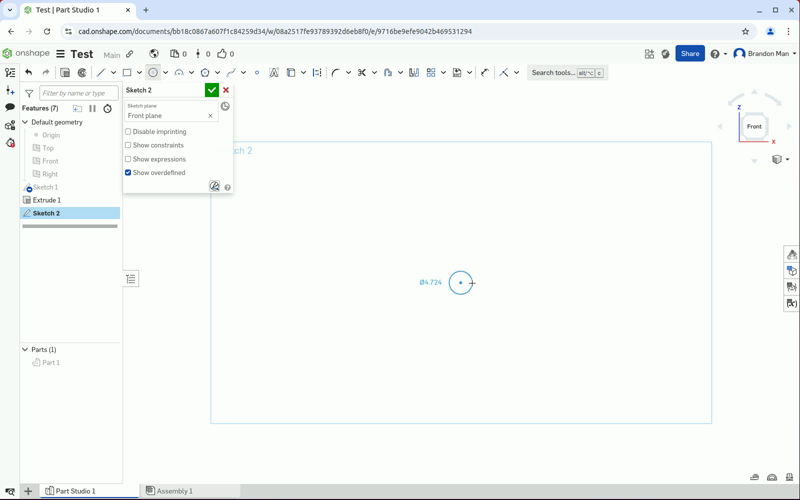
key(esc)
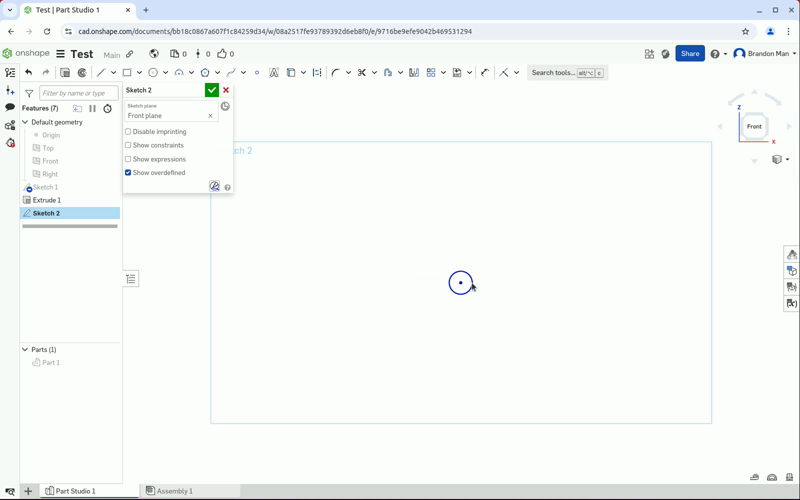
mouse_move(460, 293)
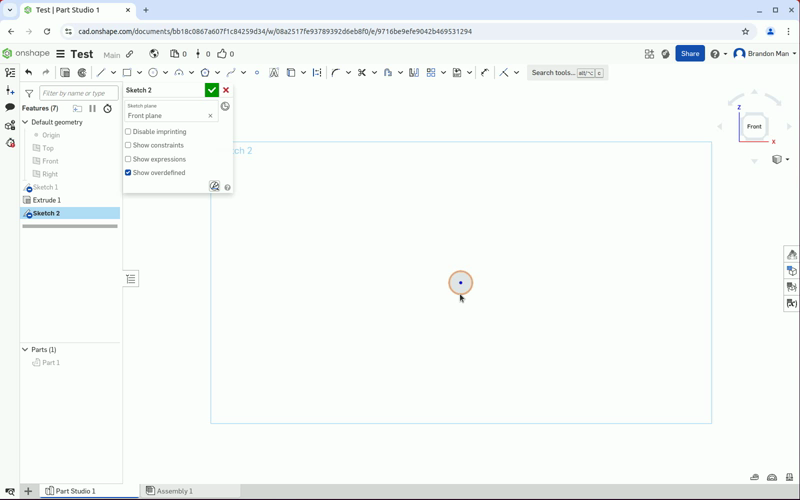
scroll(6)
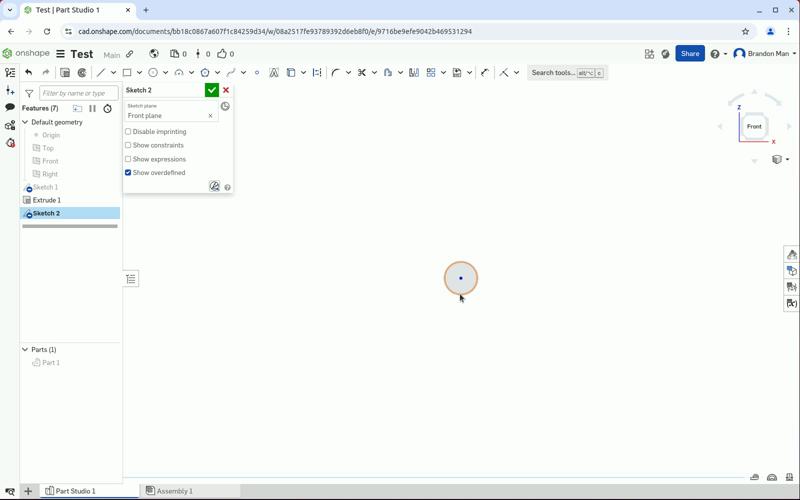
scroll(6)
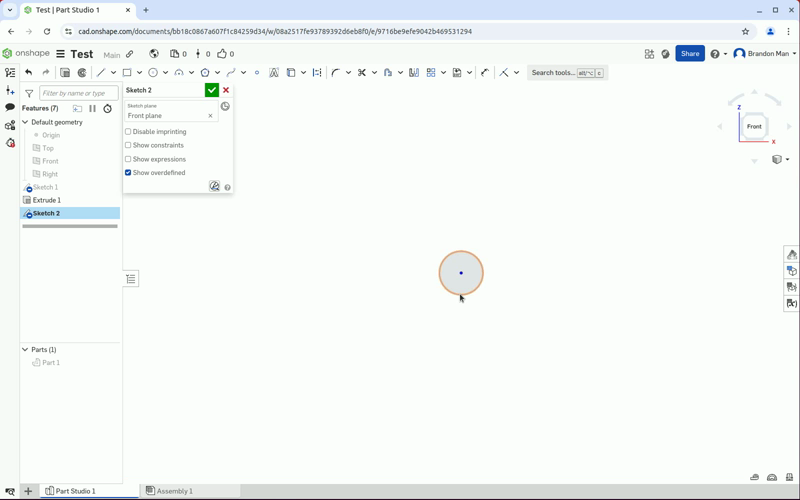
scroll(6)
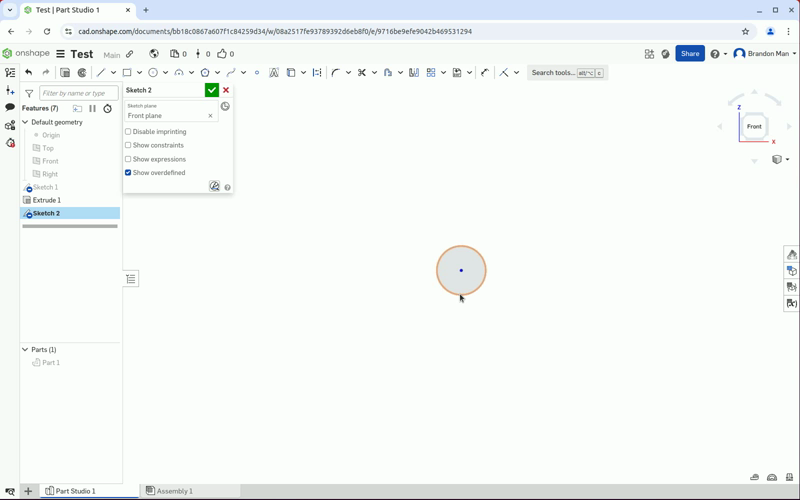
scroll(6)
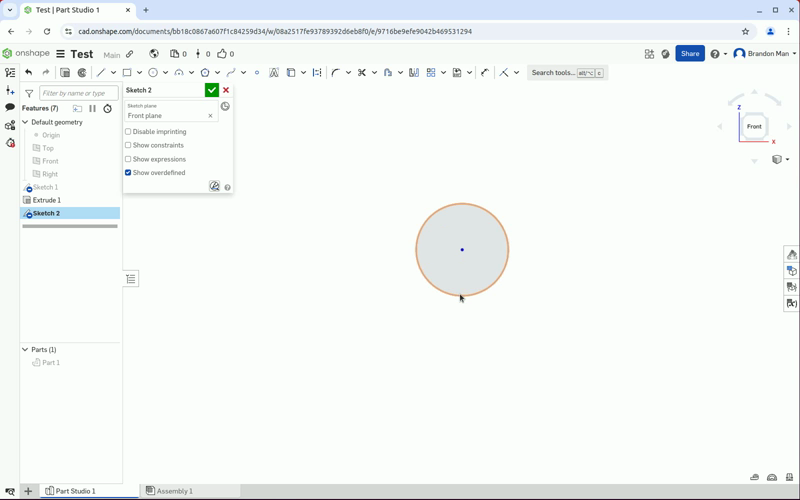
scroll(6)
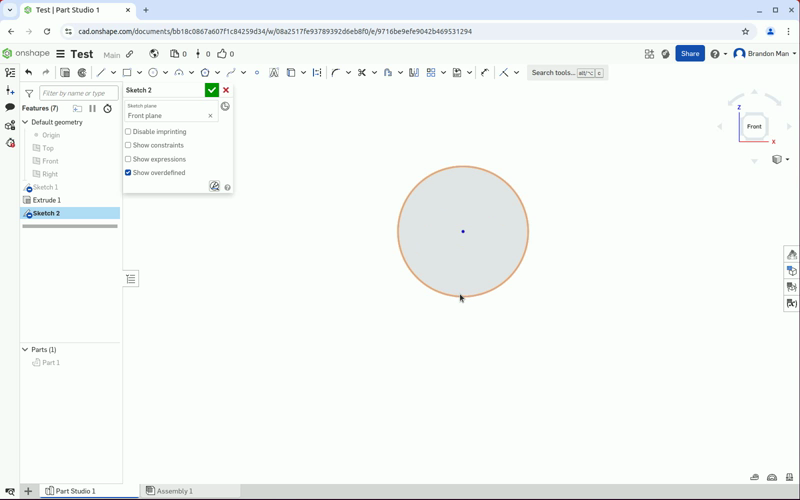
scroll(6)
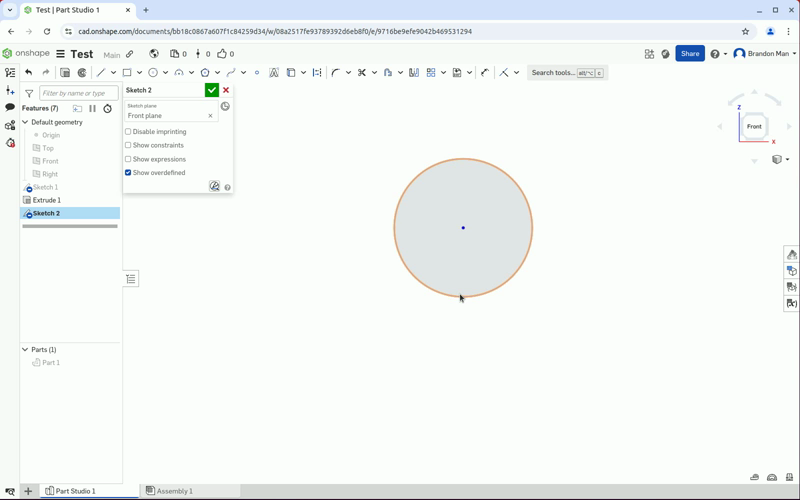
scroll(6)
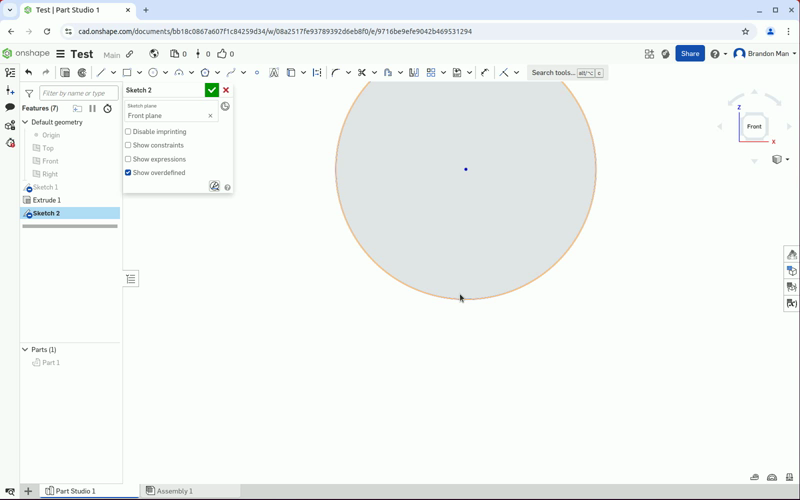
click(460, 293)
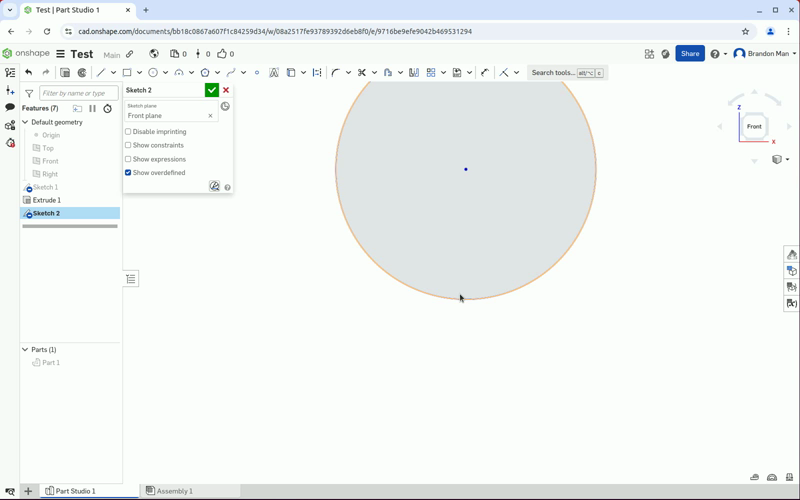
scroll(-6)
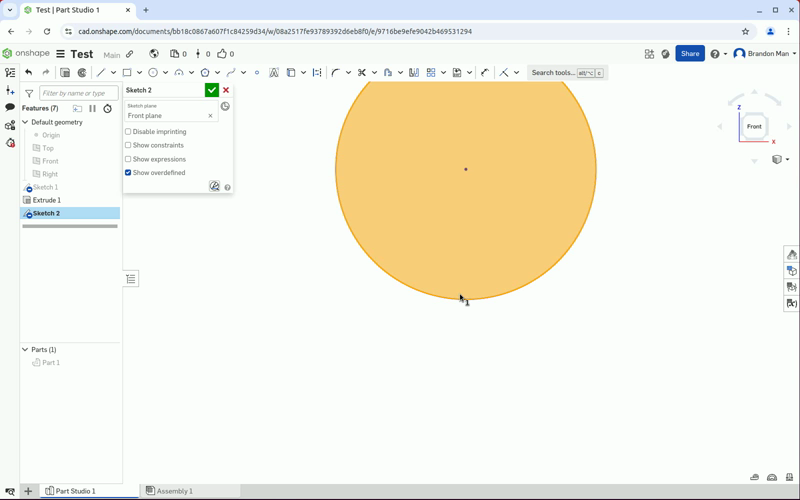
scroll(-6)
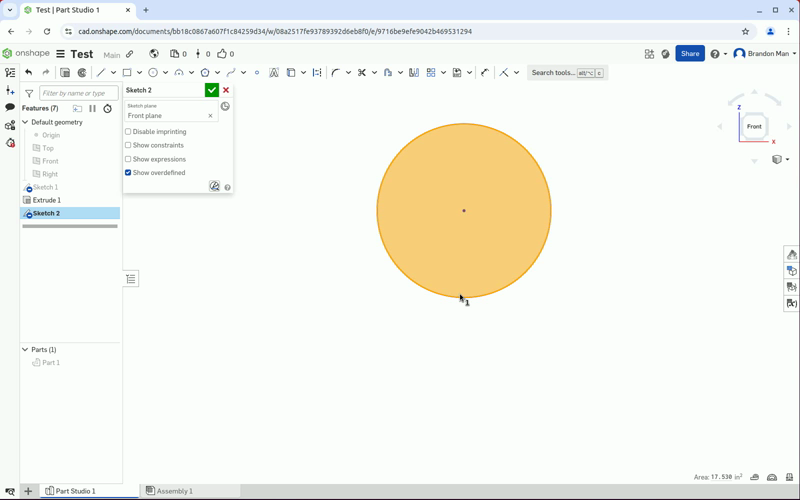
scroll(-6)
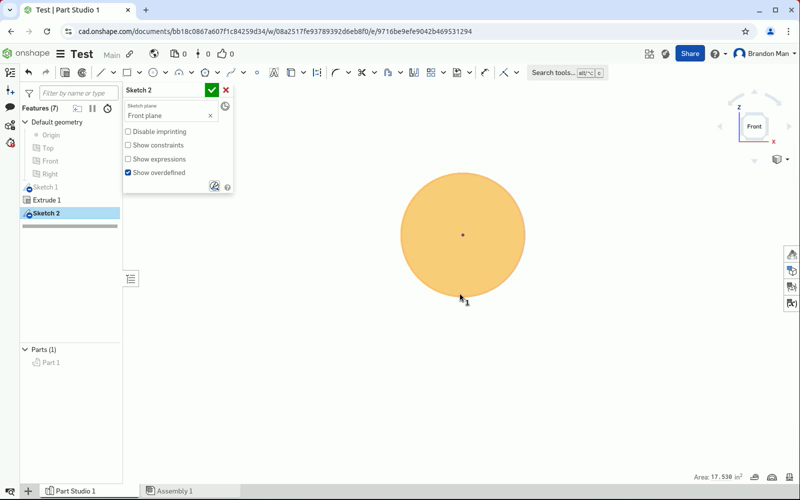
scroll(-6)
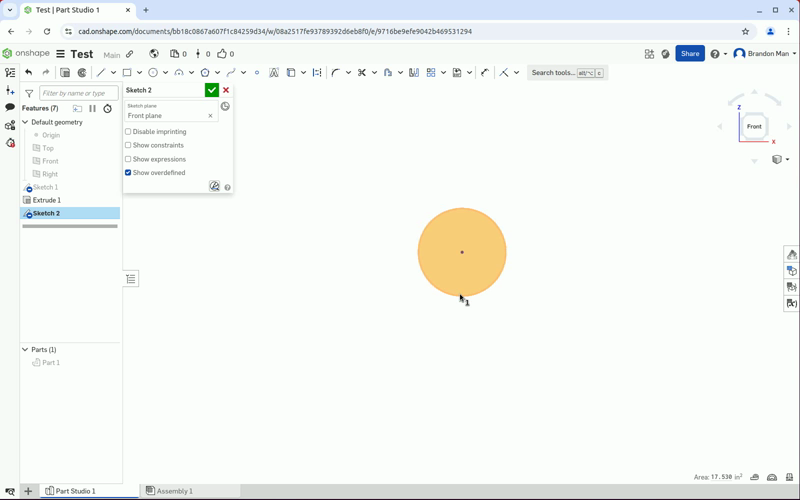
scroll(-6)
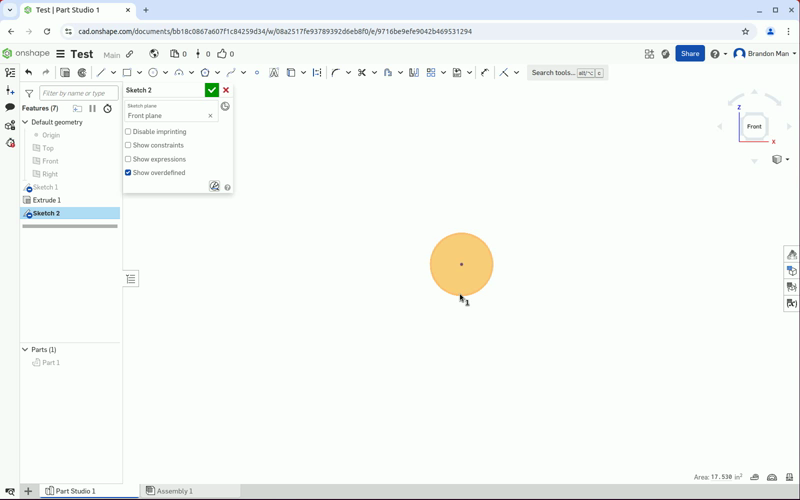
scroll(-6)
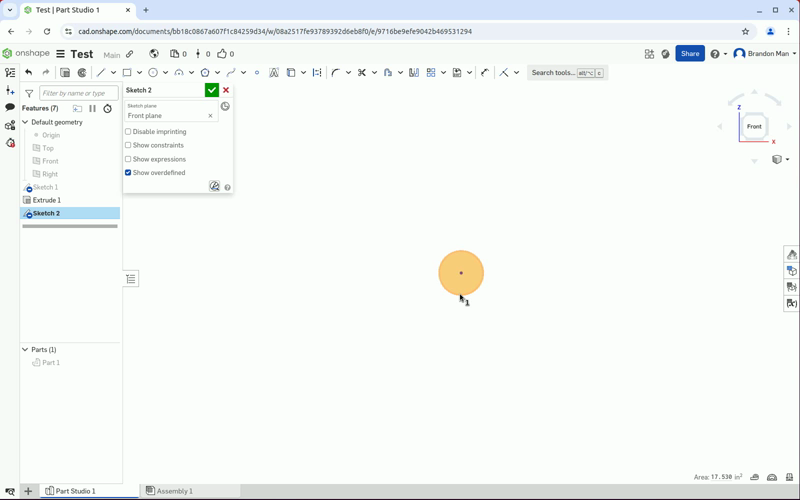
scroll(-6)
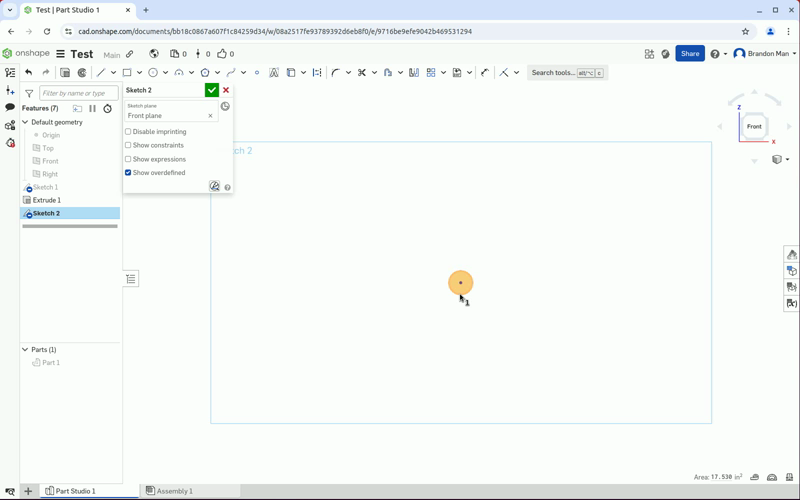
mouse_move(73, 352)
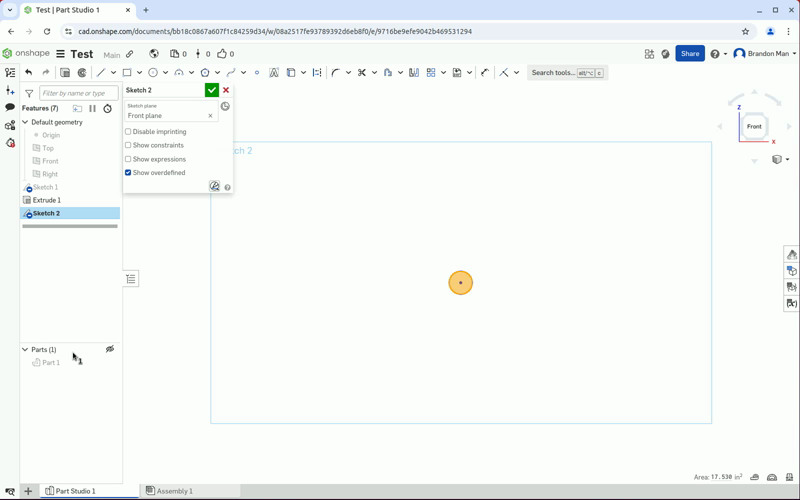
key(shift+y)
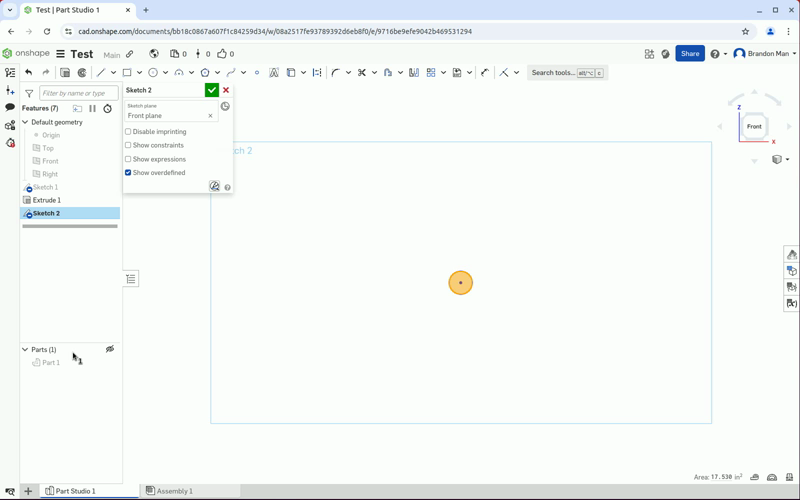
key(shift+e)
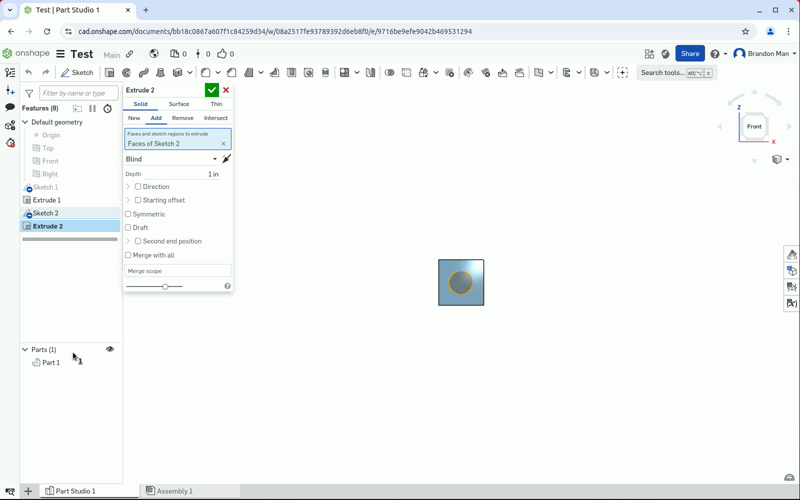
mouse_move(143, 106)
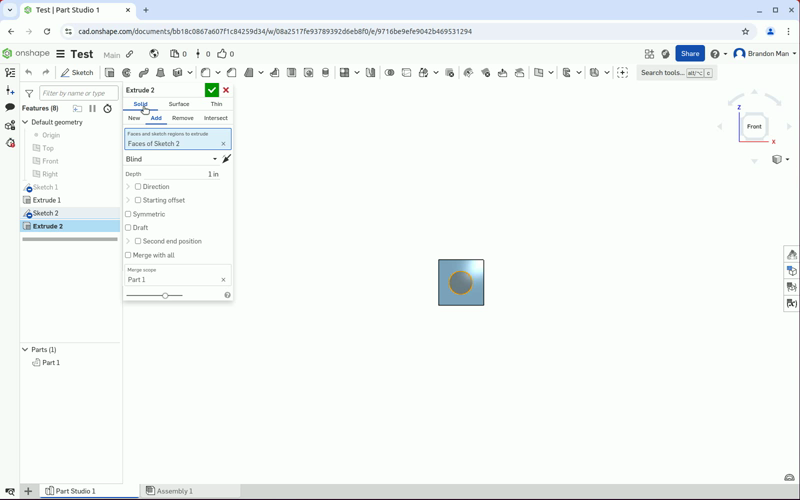
click(143, 106)
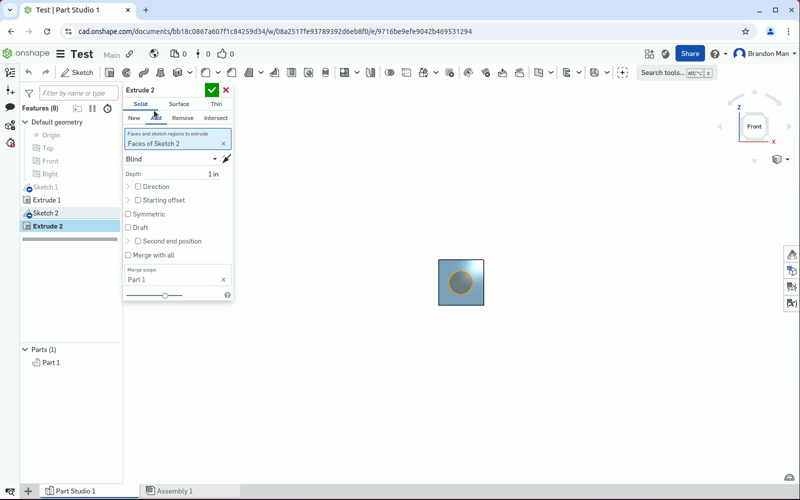
mouse_move(186, 120)
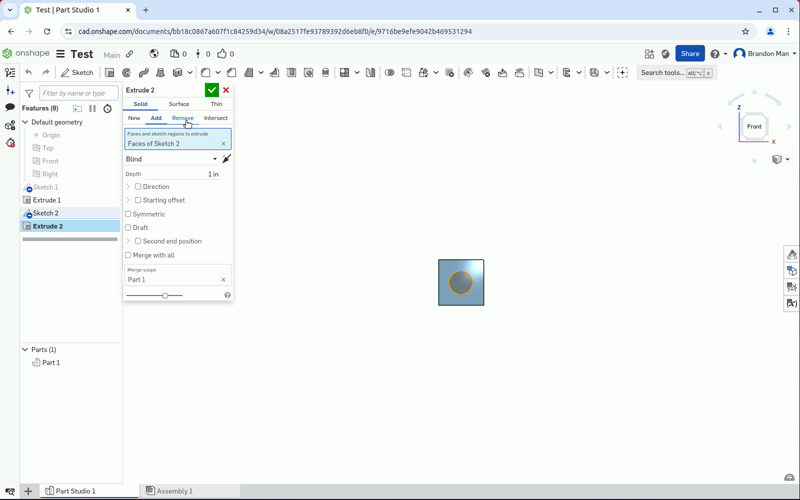
click(186, 120)
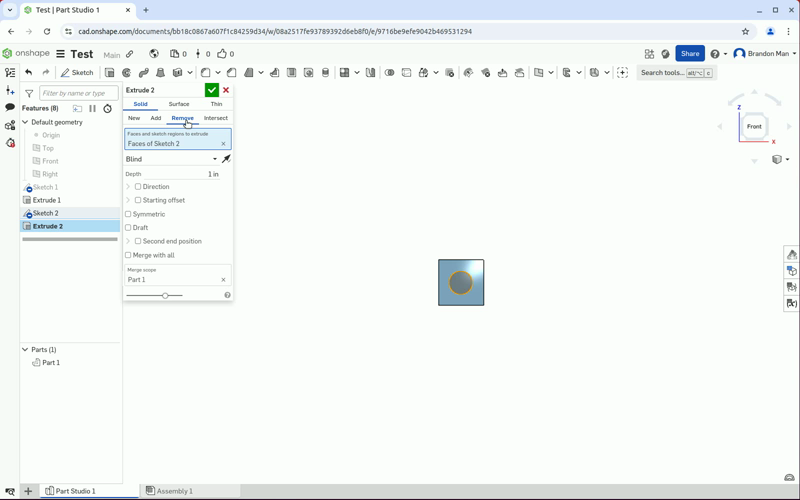
key(tab, 4)
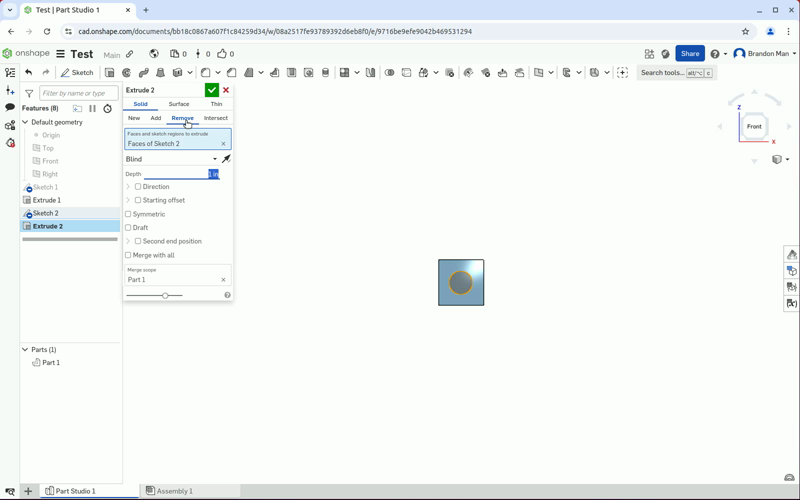
text(9.147)
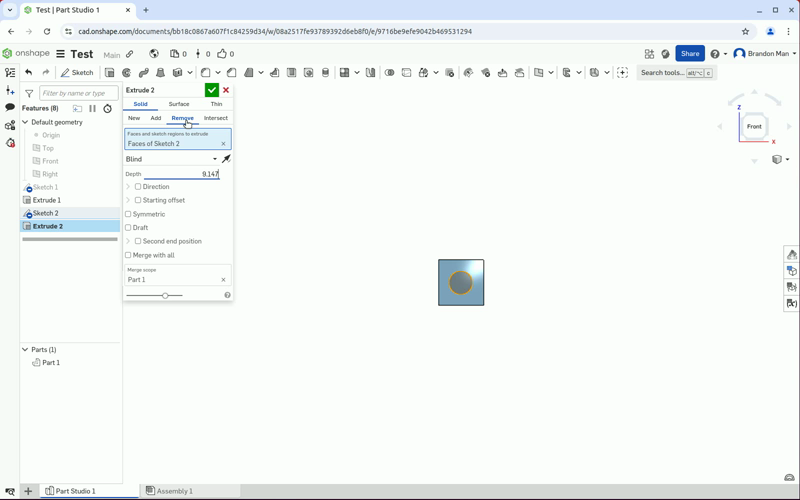
key(tab, 6)
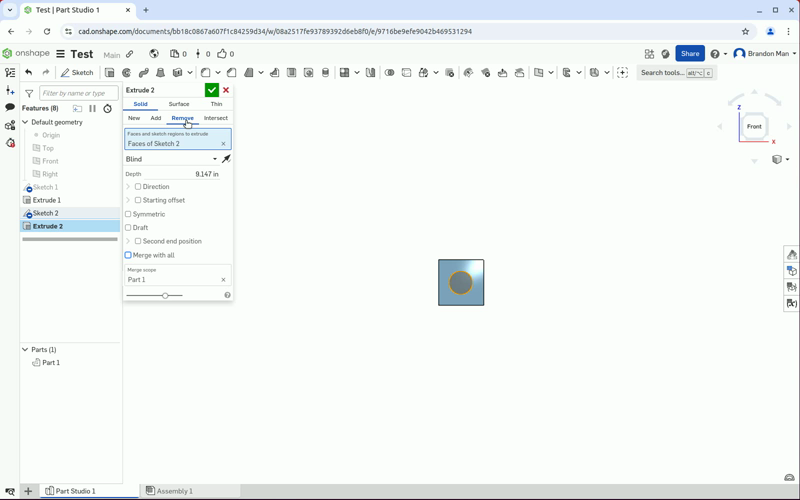
key(space)
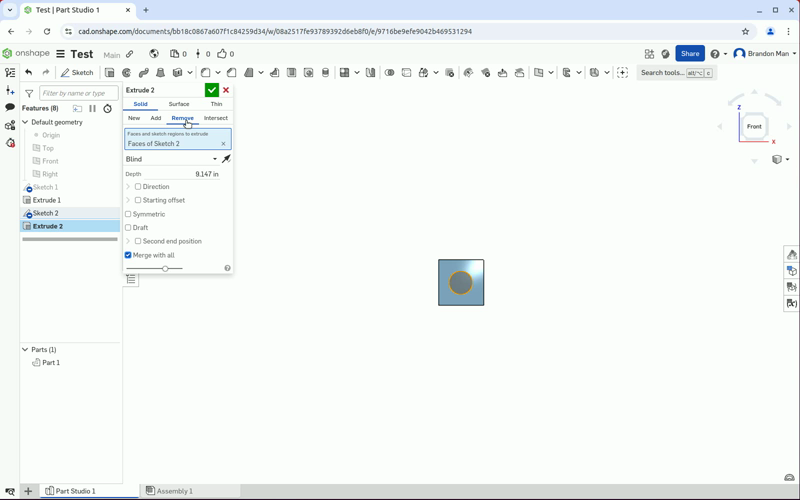
key(enter)
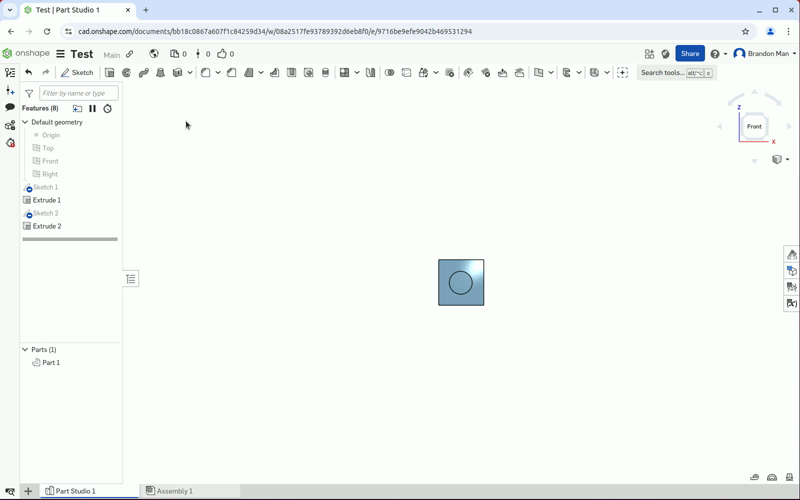
key(shift+h)
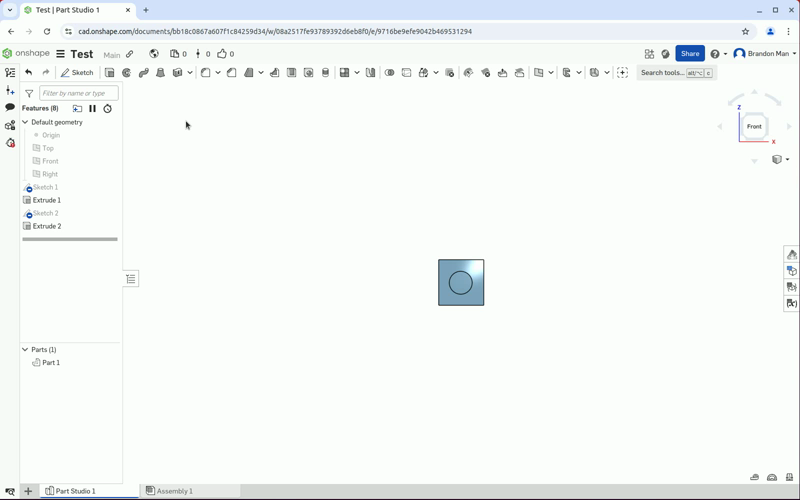
key(shift+h)
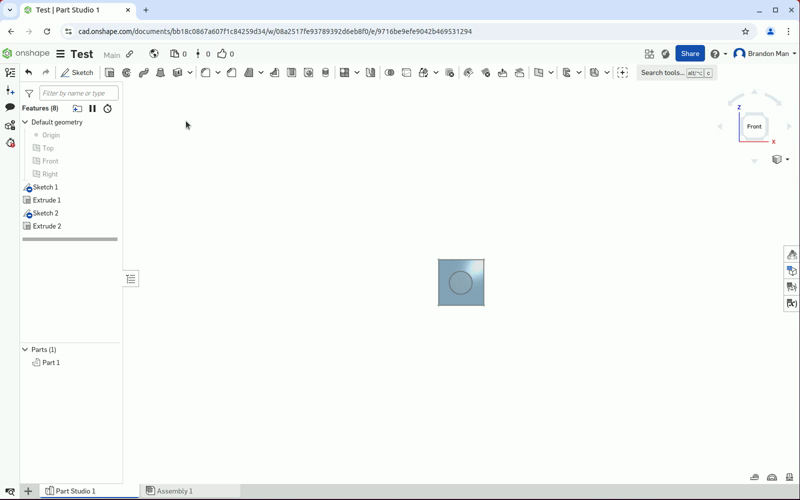
key(shift+7)
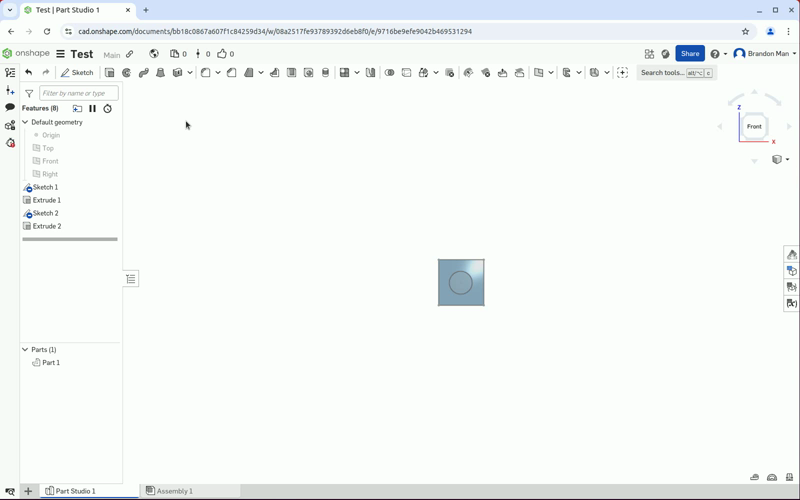
key(left, 2)
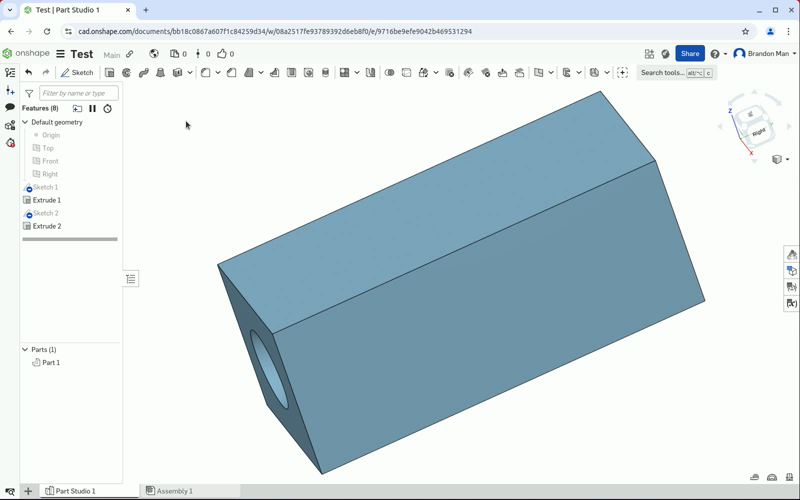
key(down, 2)
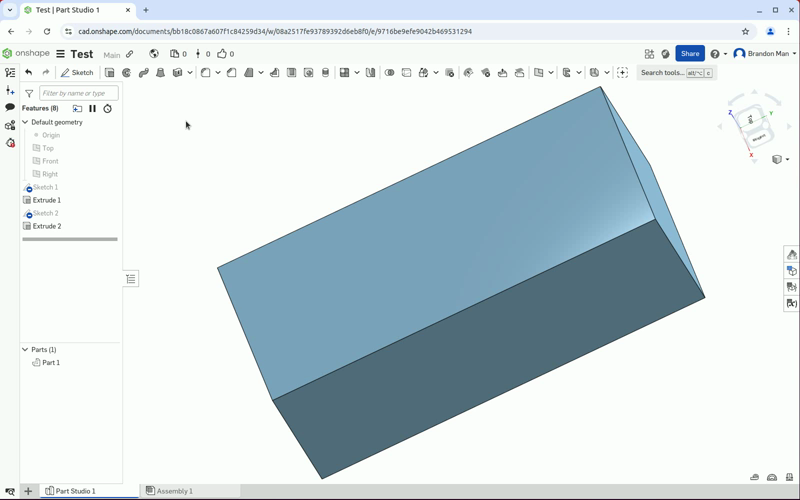
key(up, 2)
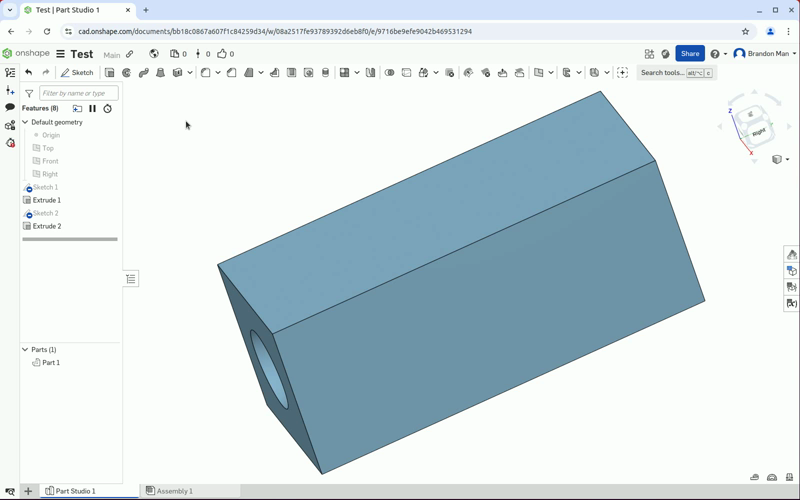
key(right, 2)
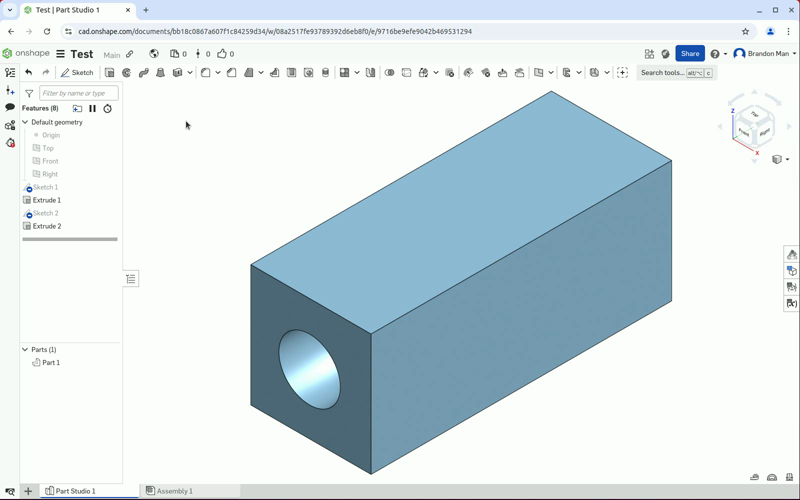
mouse_move(73, 189)
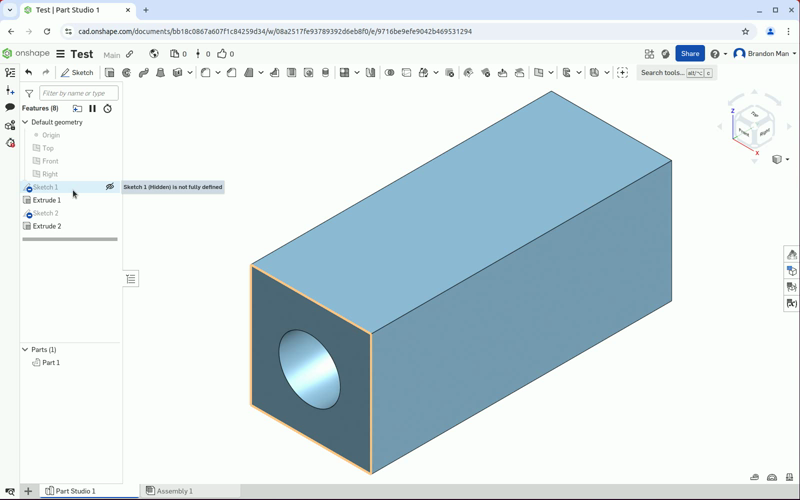
click(73, 189)